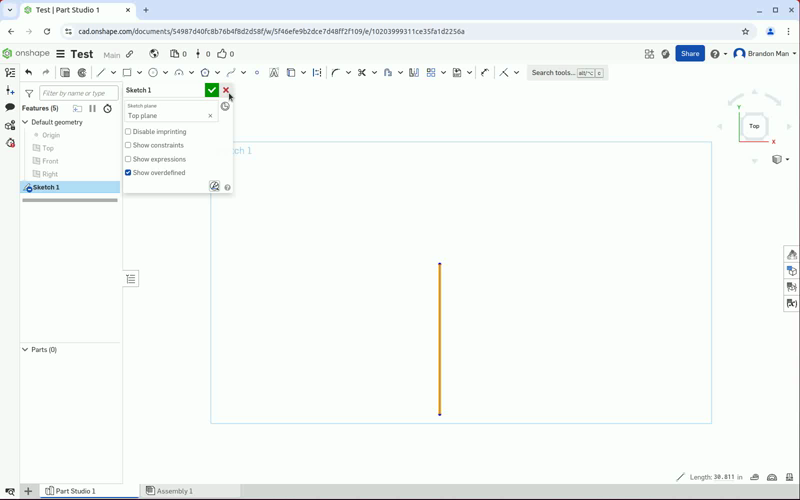
key(shift+h)
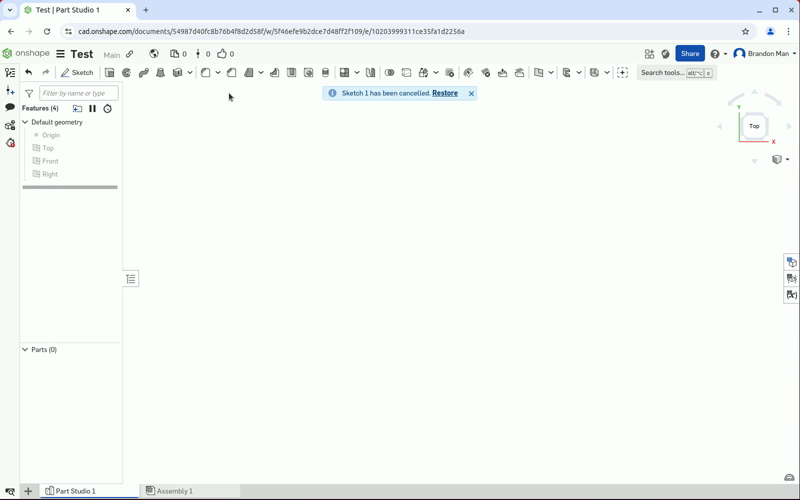
mouse_move(73, 352)
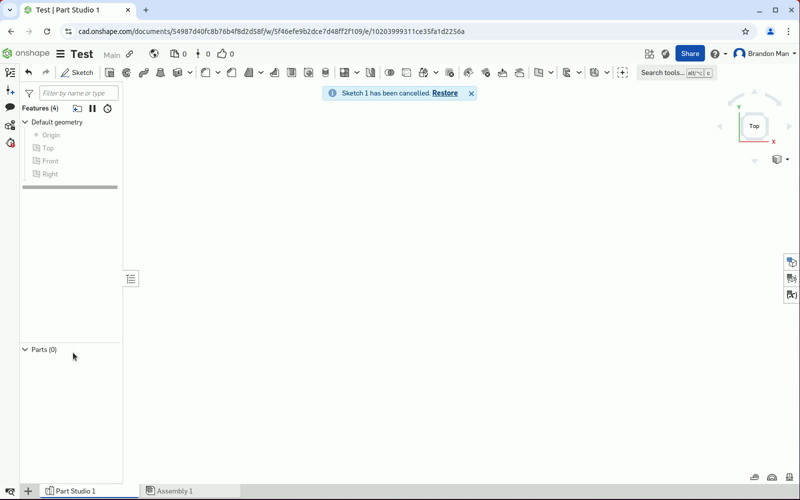
key(y)
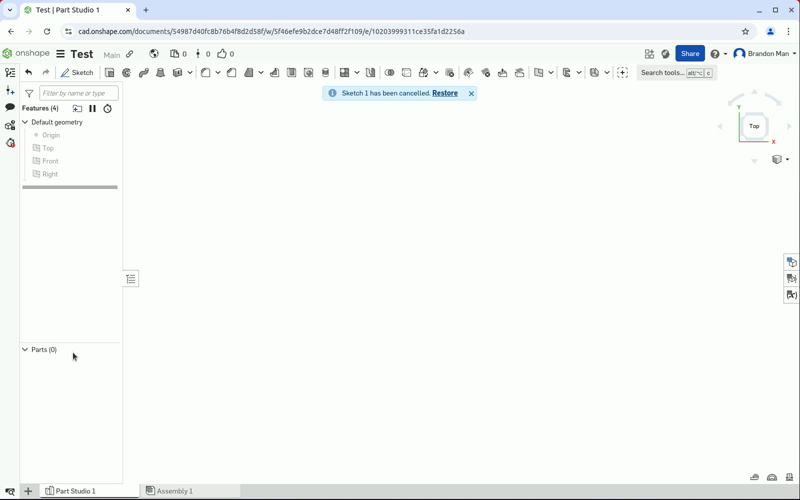
key(shift+p)
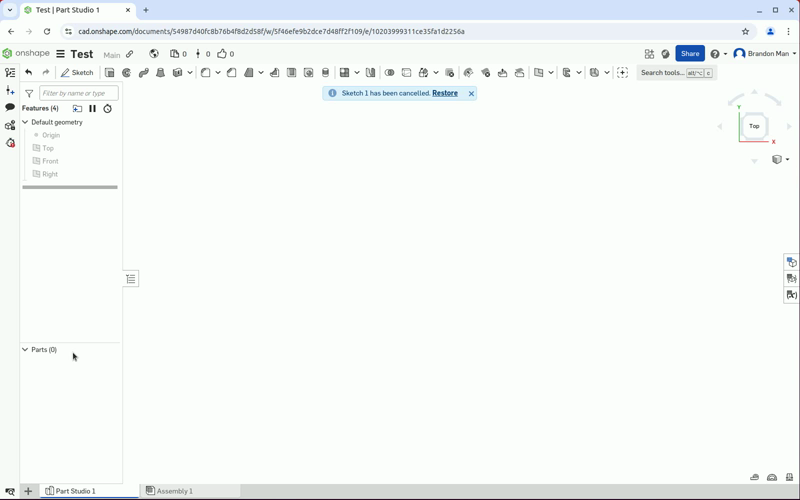
key(space)
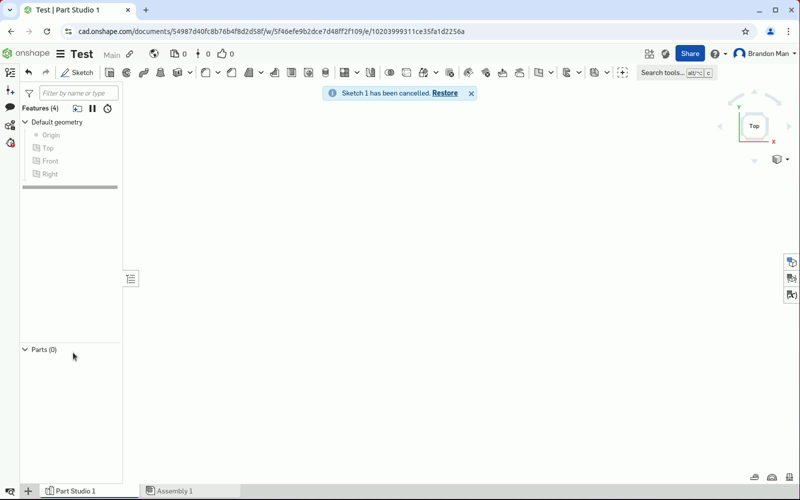
key_down(shift)
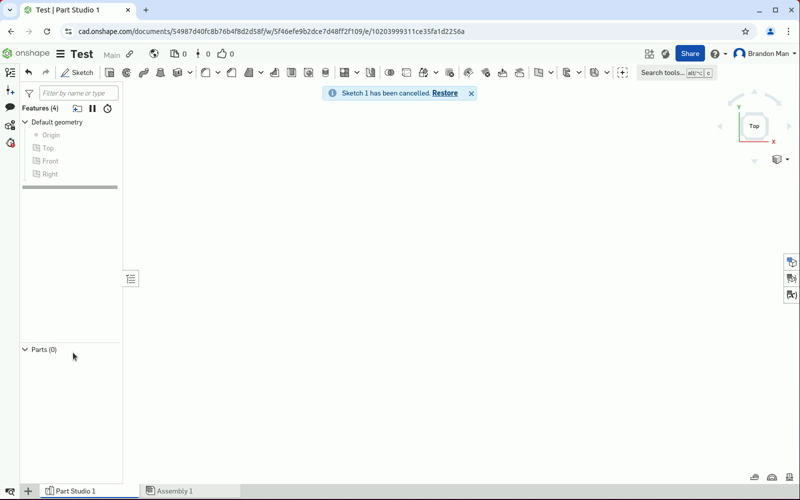
key(up)
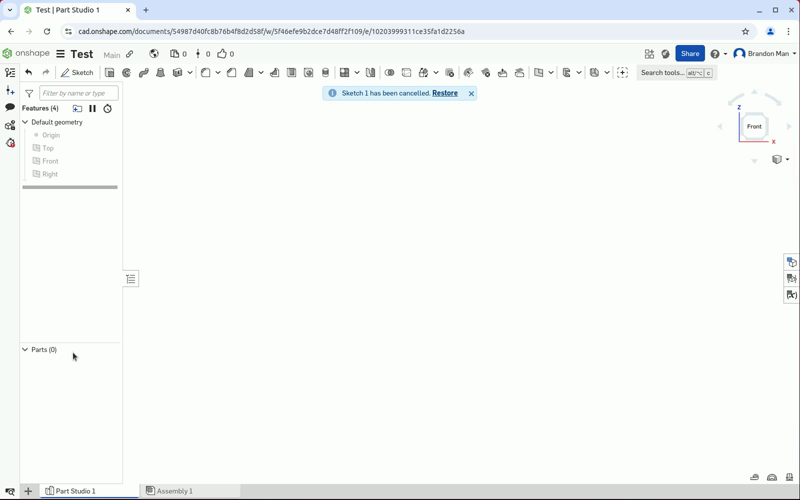
key_up(shift)
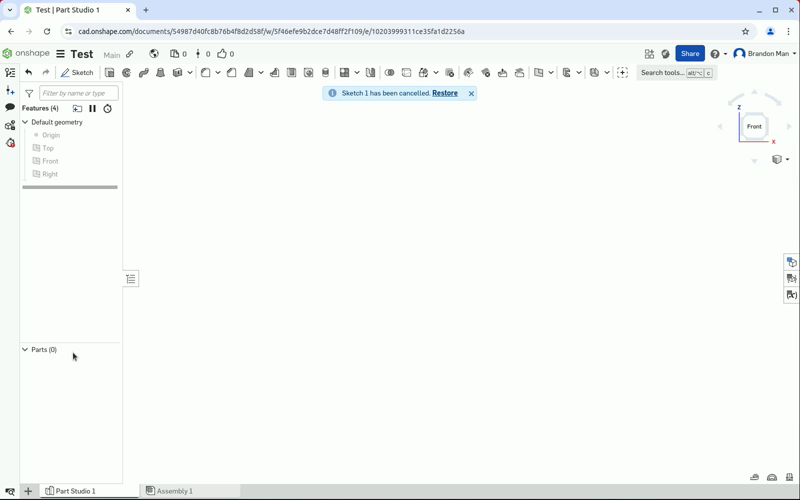
mouse_move(73, 352)
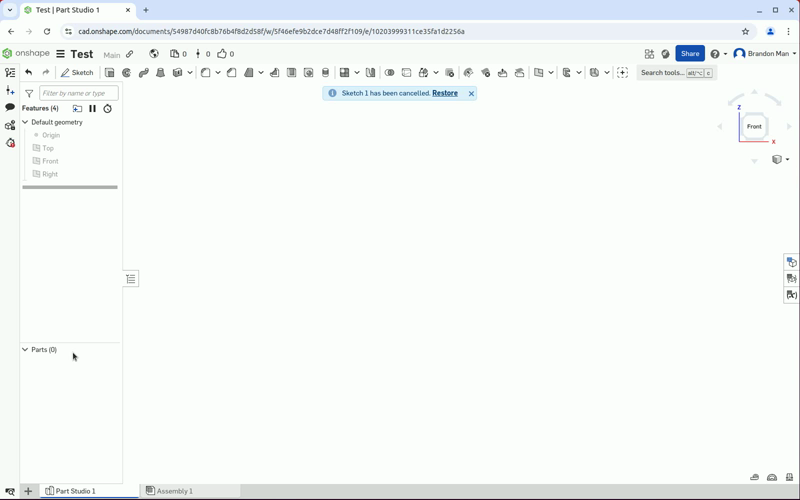
key(shift+y)
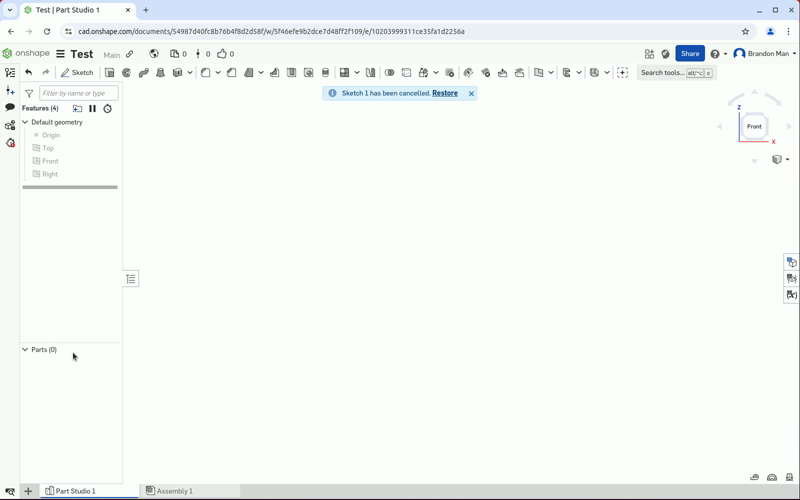
key(shift+s)
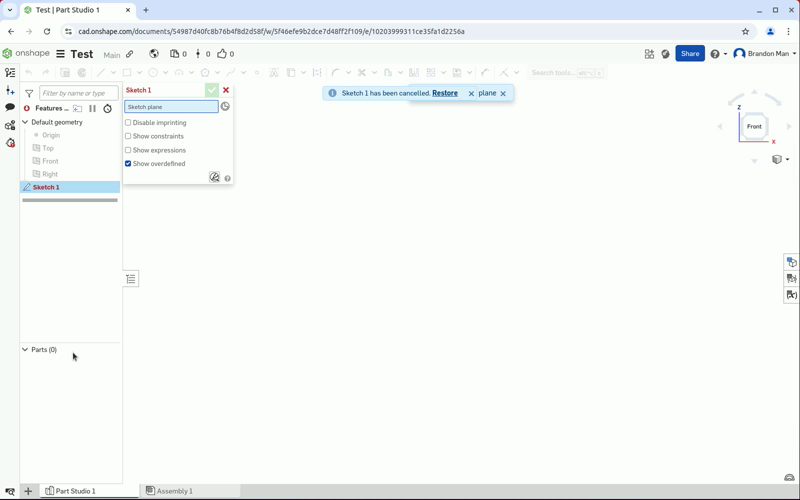
mouse_move(73, 163)
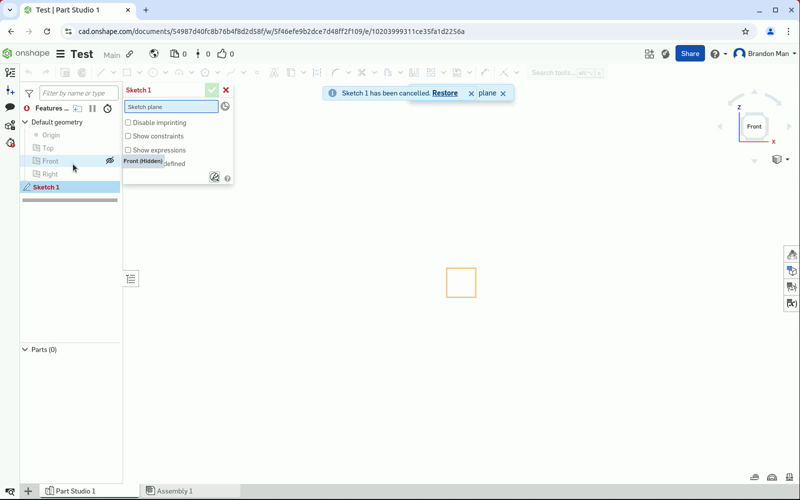
click(73, 163)
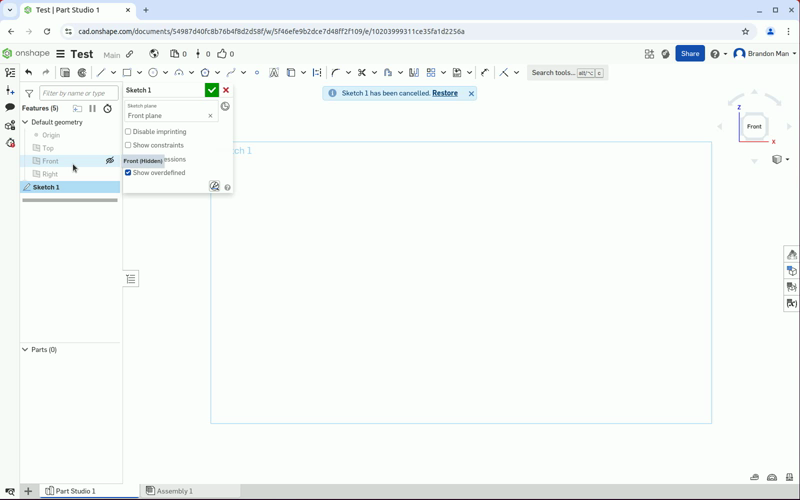
mouse_move(73, 352)
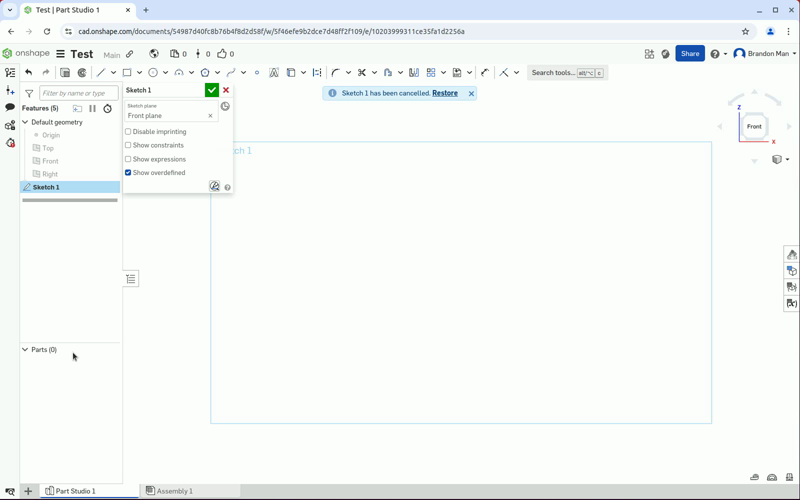
key(y)
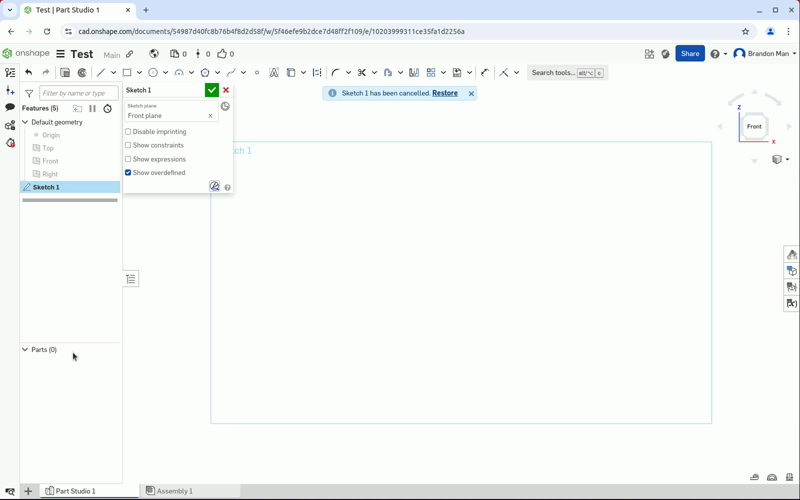
key(c)
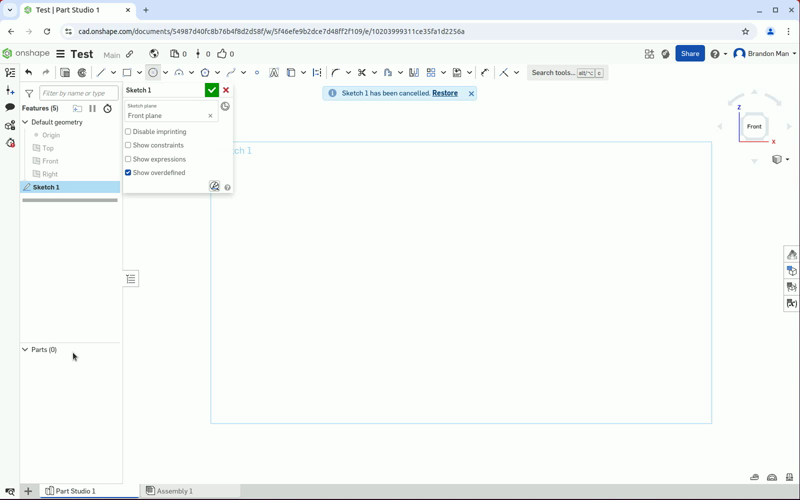
key_down(shift)
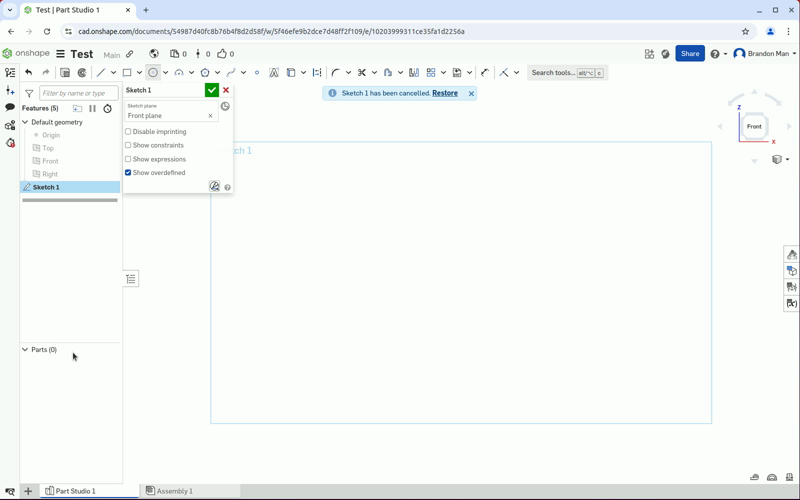
mouse_move(440, 258)
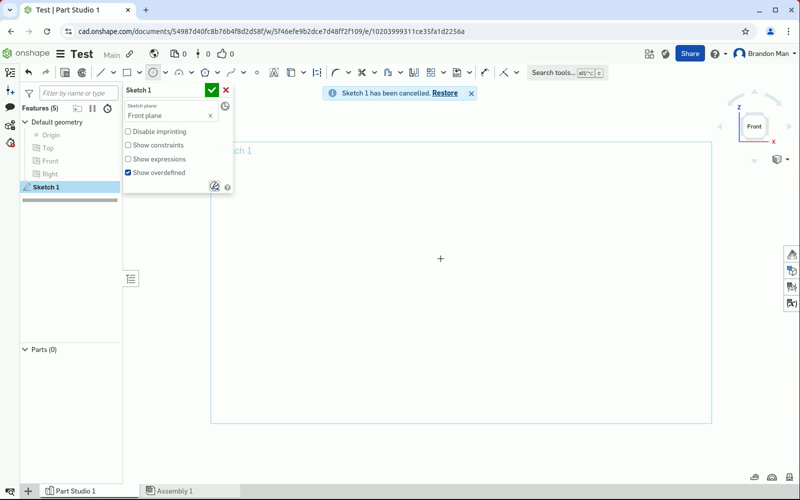
click(440, 258)
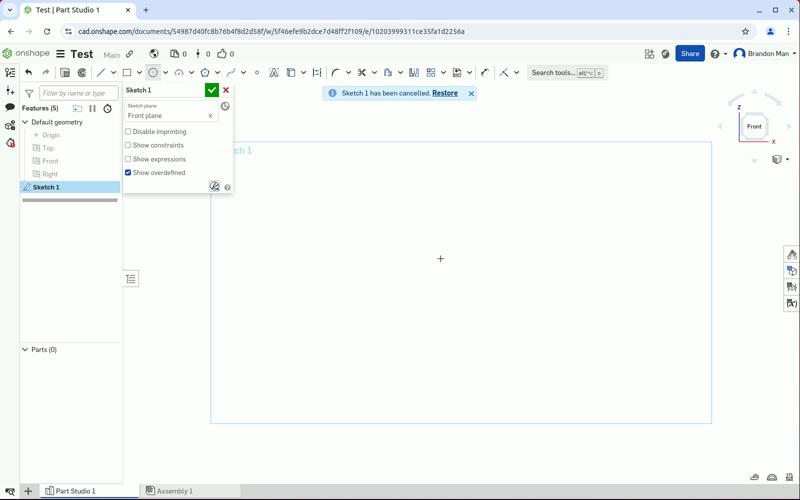
key_up(shift)
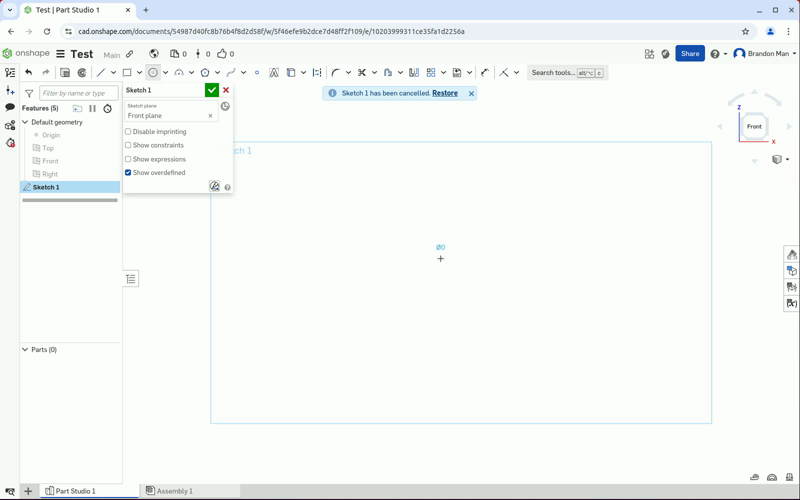
mouse_move(529, 258)
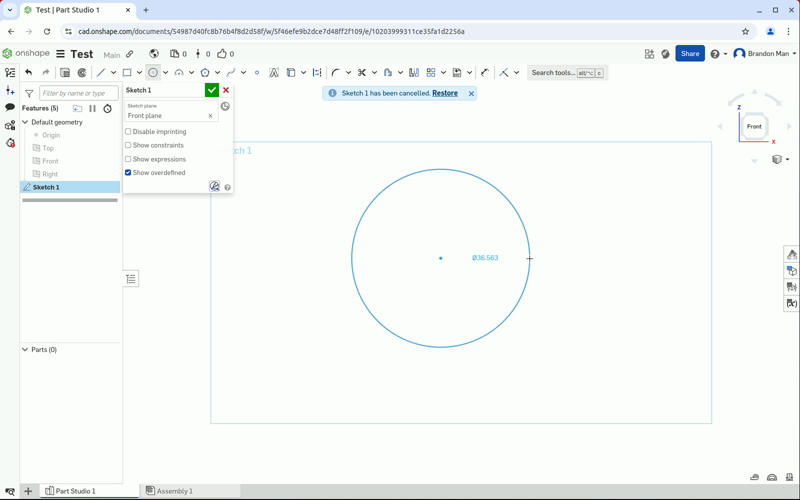
click(529, 258)
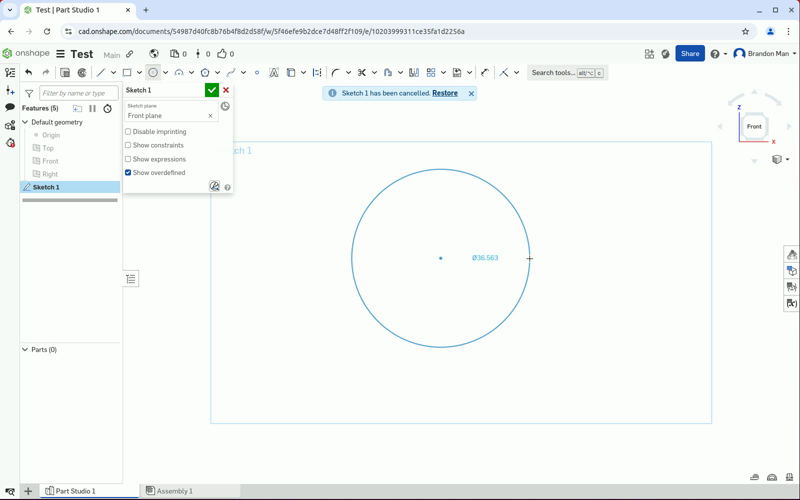
key(esc)
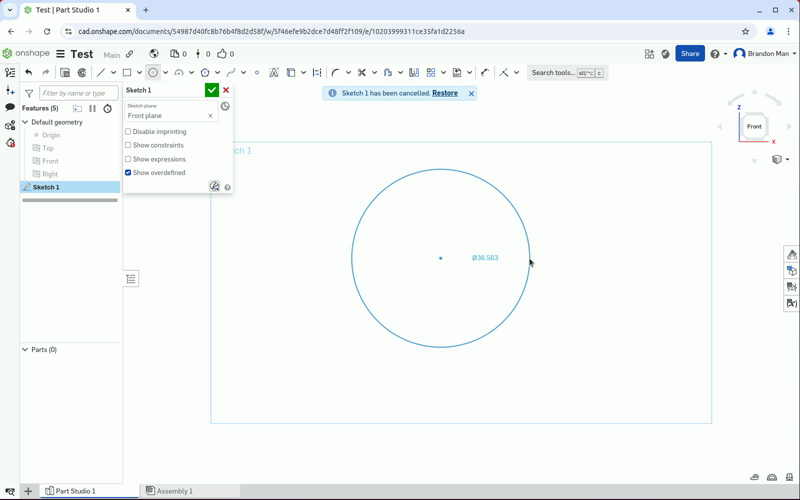
key(c)
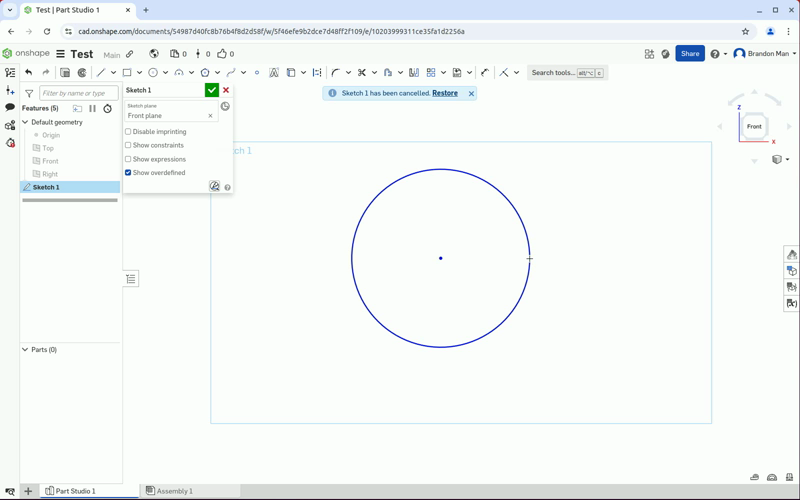
key_down(shift)
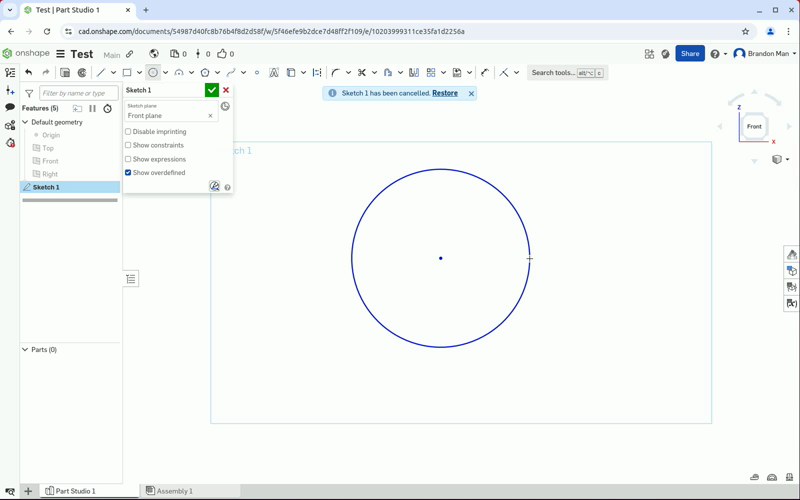
mouse_move(440, 258)
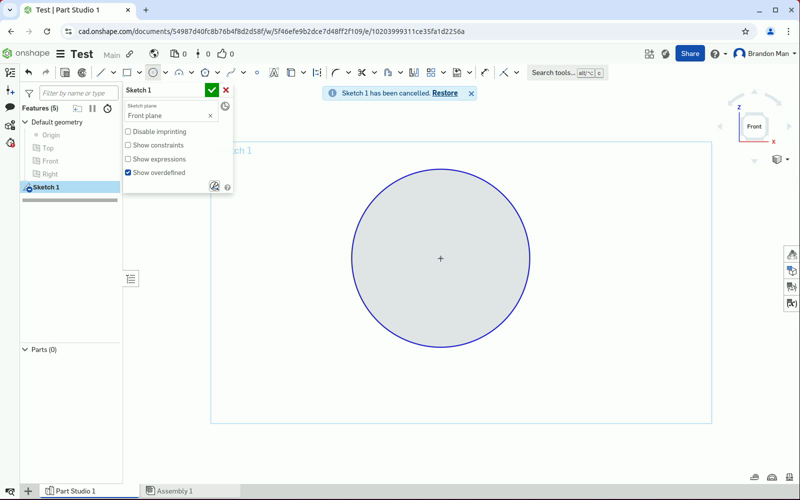
click(440, 258)
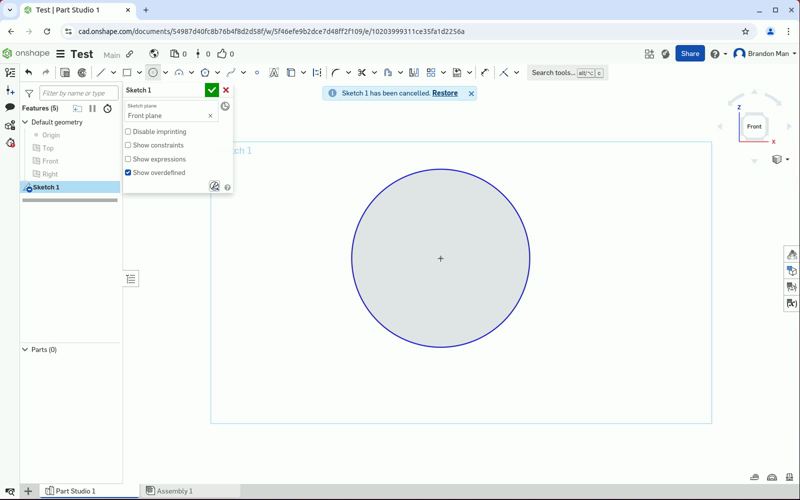
key_up(shift)
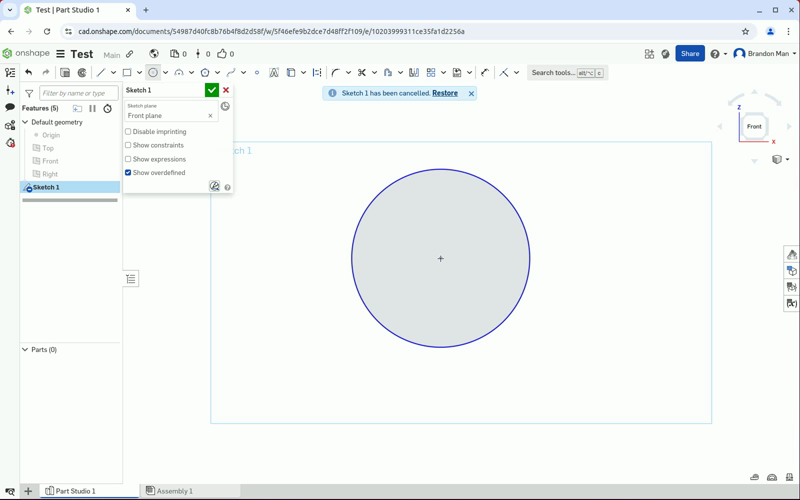
mouse_move(509, 258)
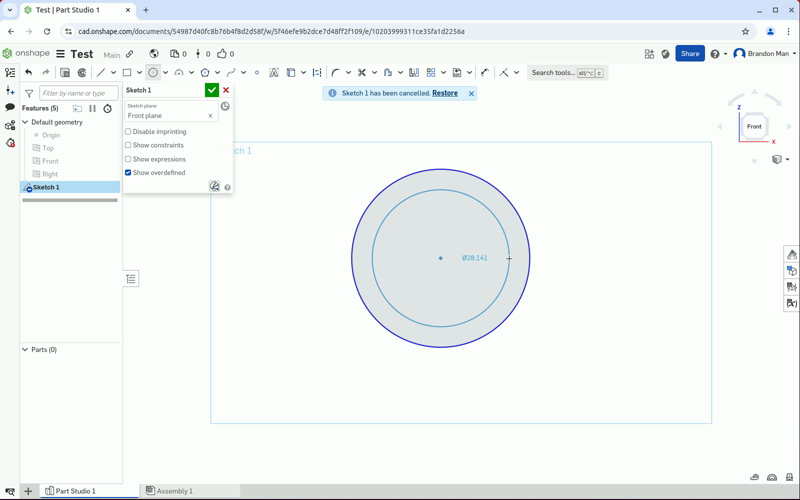
click(509, 258)
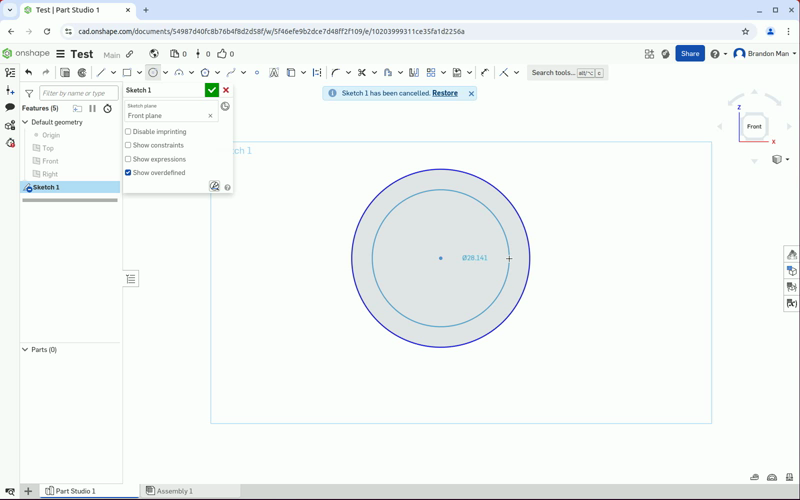
key(esc)
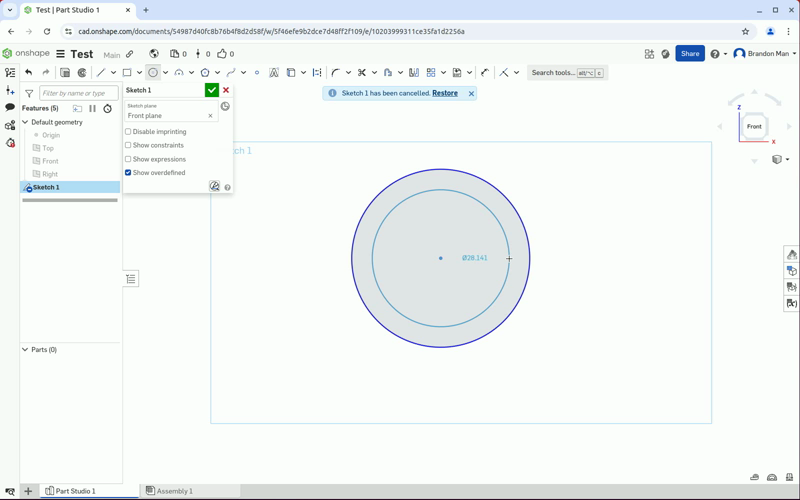
mouse_move(479, 330)
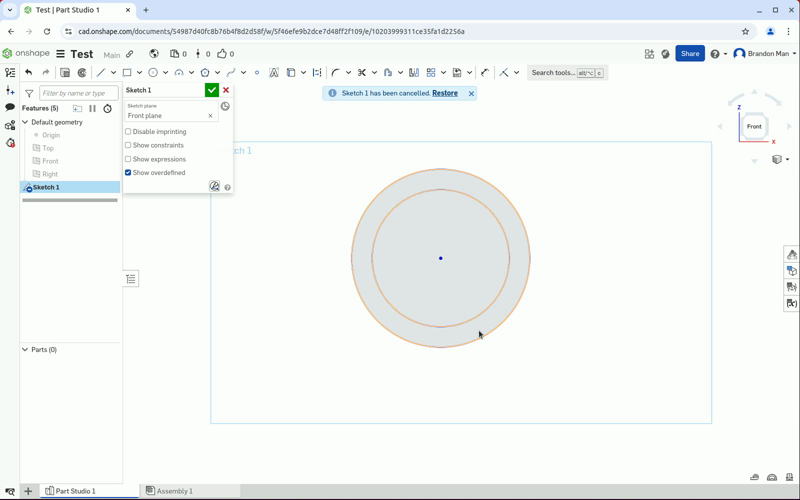
click(479, 330)
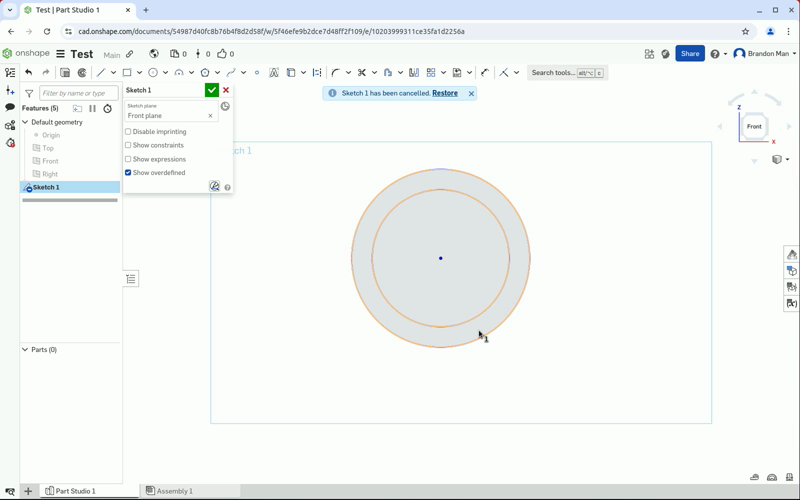
mouse_move(73, 352)
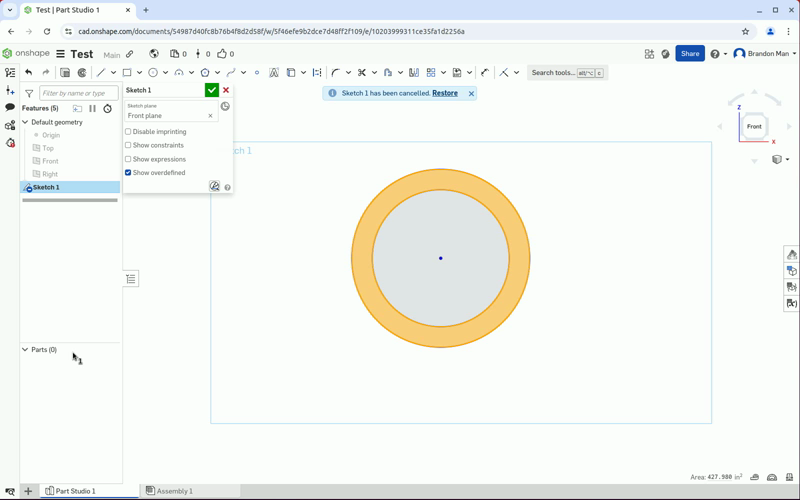
key(shift+y)
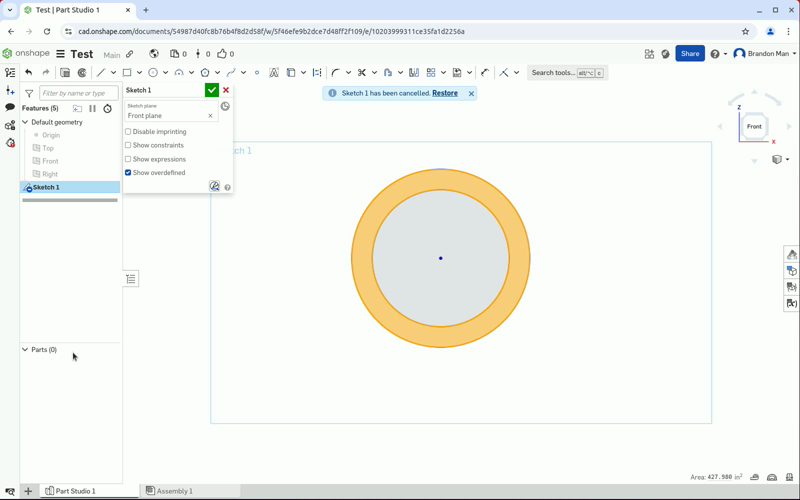
key(shift+e)
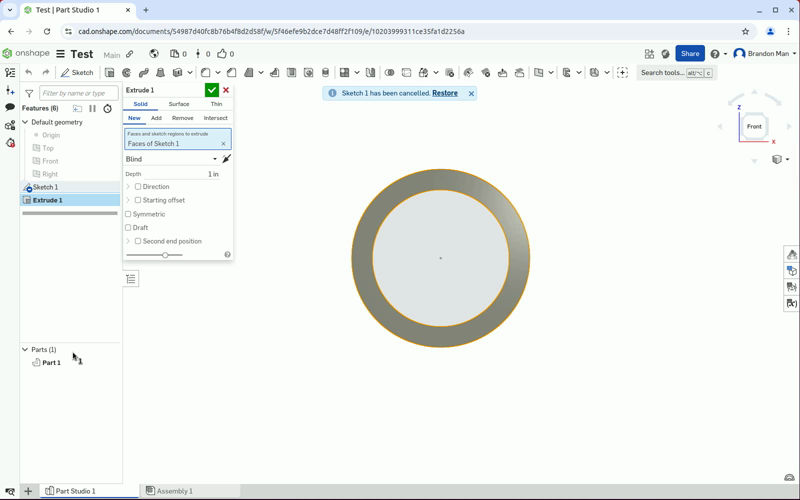
mouse_move(143, 106)
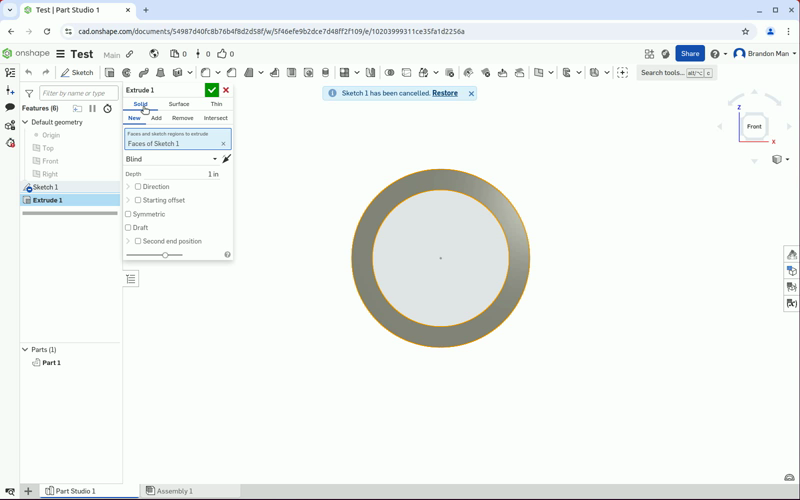
click(143, 106)
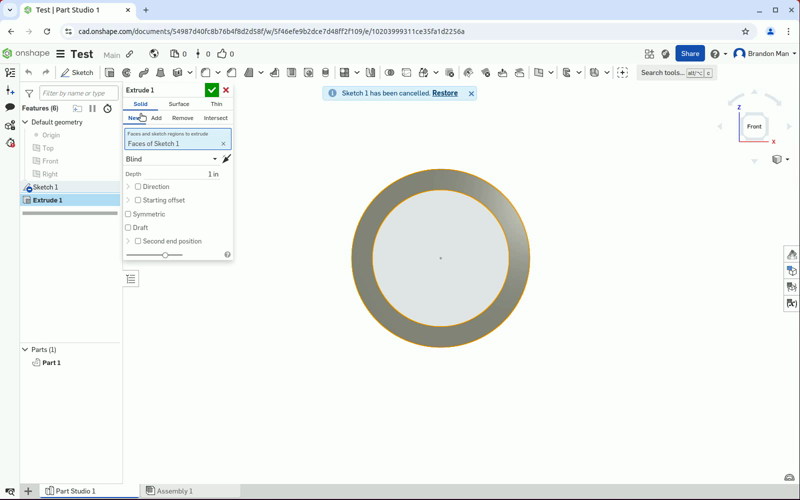
mouse_move(137, 120)
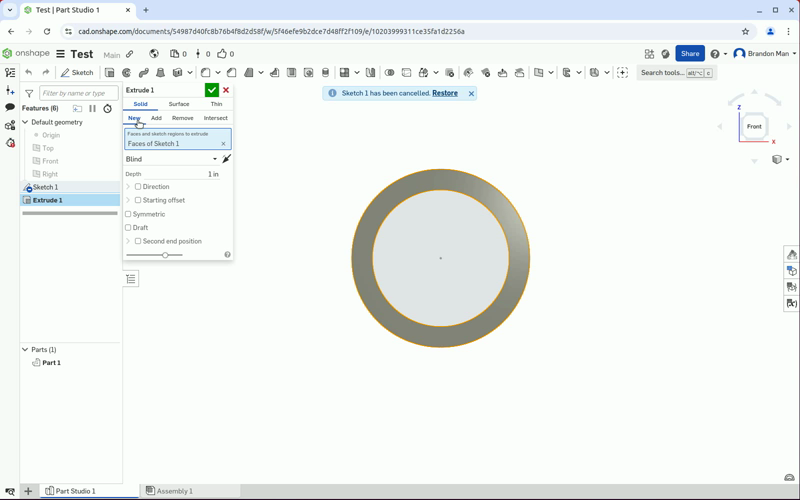
click(137, 120)
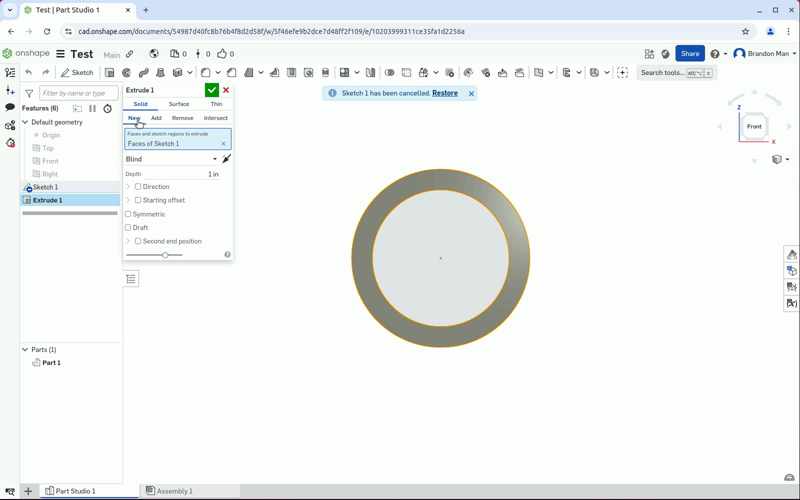
key(tab, 4)
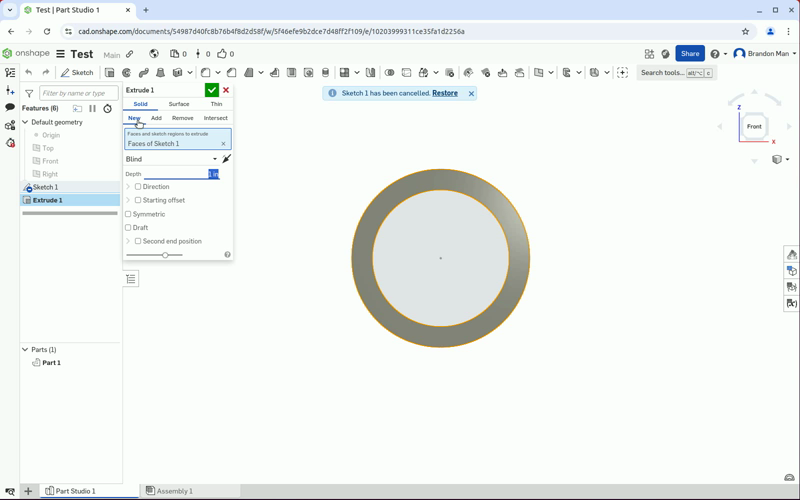
text(7.943)
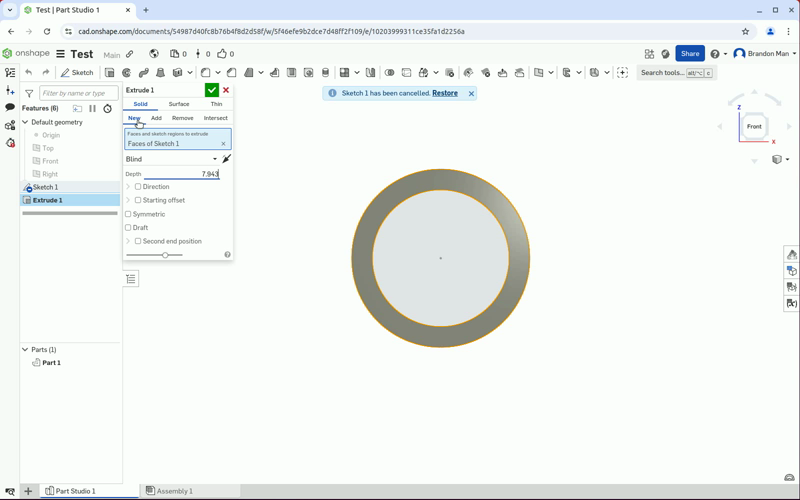
key(enter)
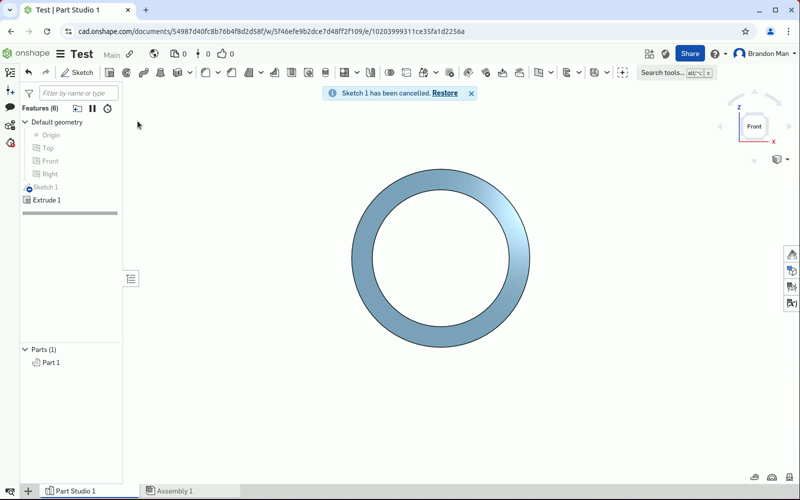
key(shift+h)
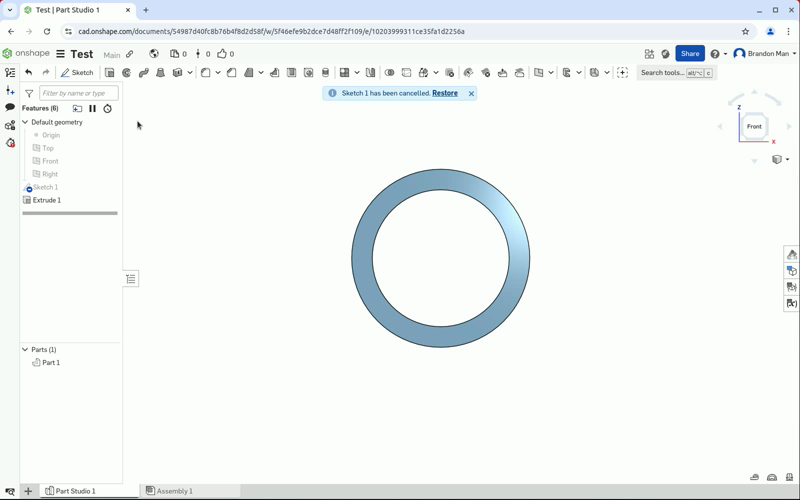
key(shift+h)
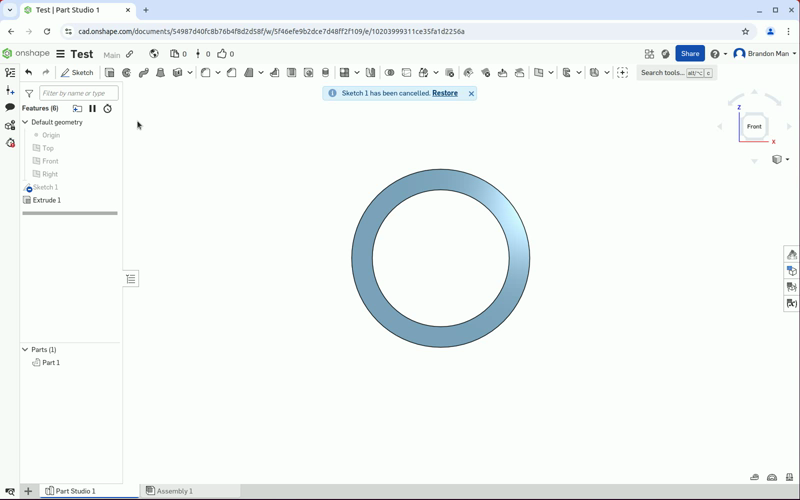
mouse_move(73, 189)
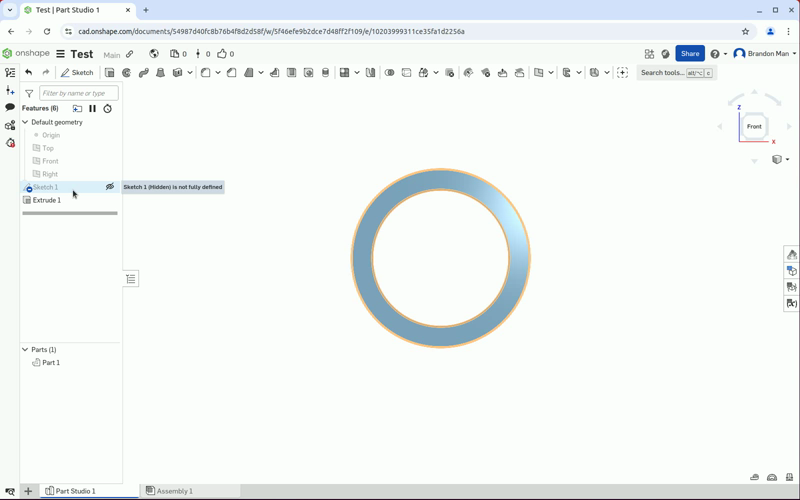
click(73, 189)
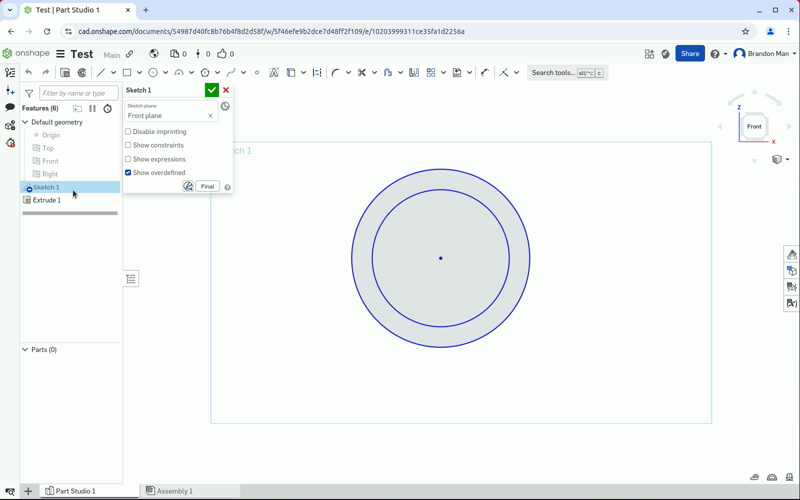
mouse_move(229, 92)
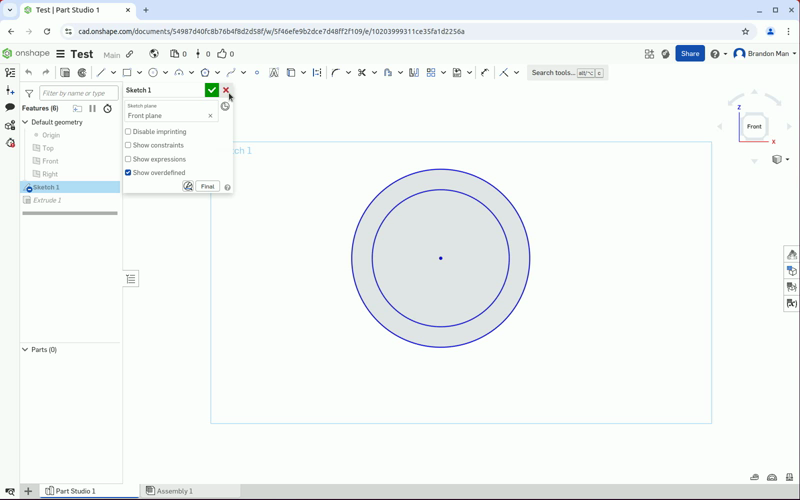
click(229, 92)
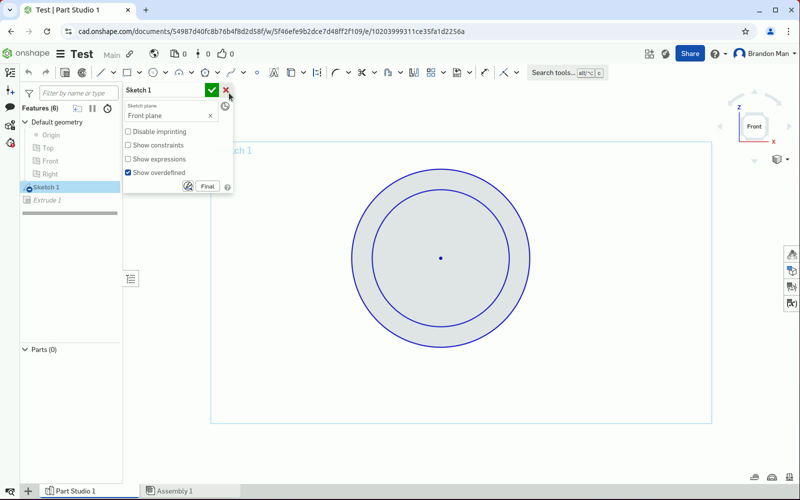
key(shift+s)
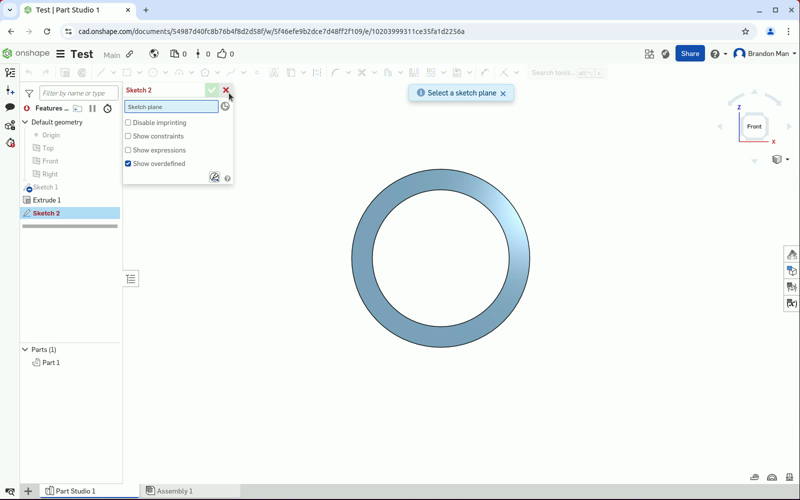
mouse_move(73, 163)
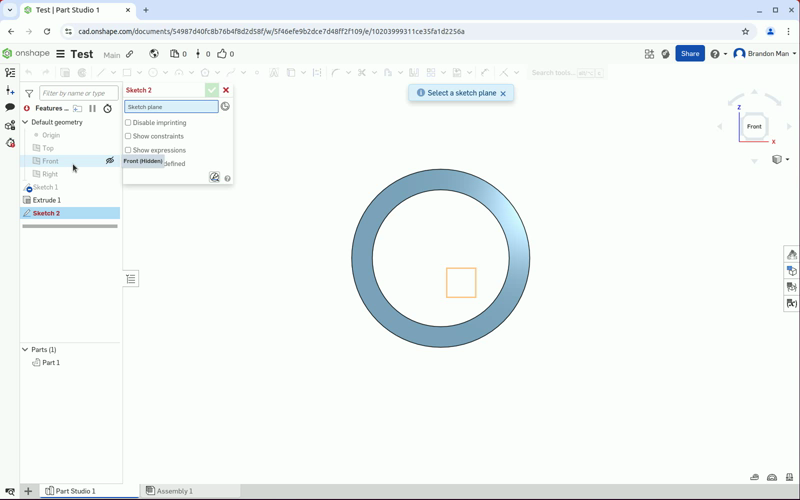
click(73, 163)
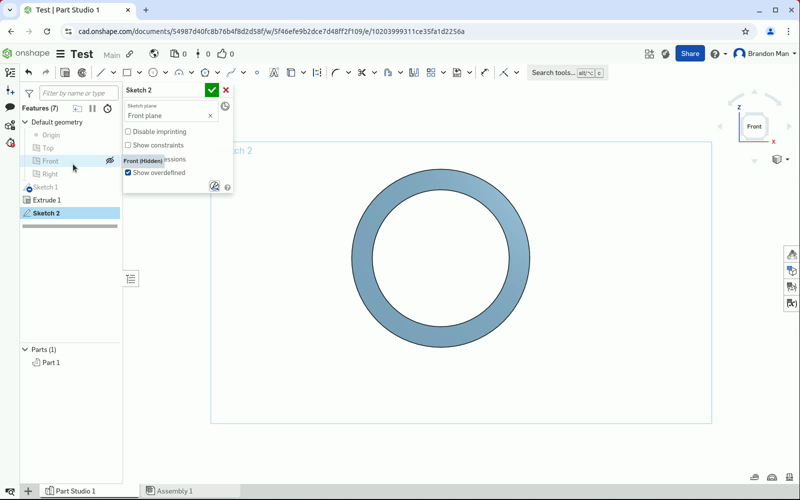
mouse_move(73, 352)
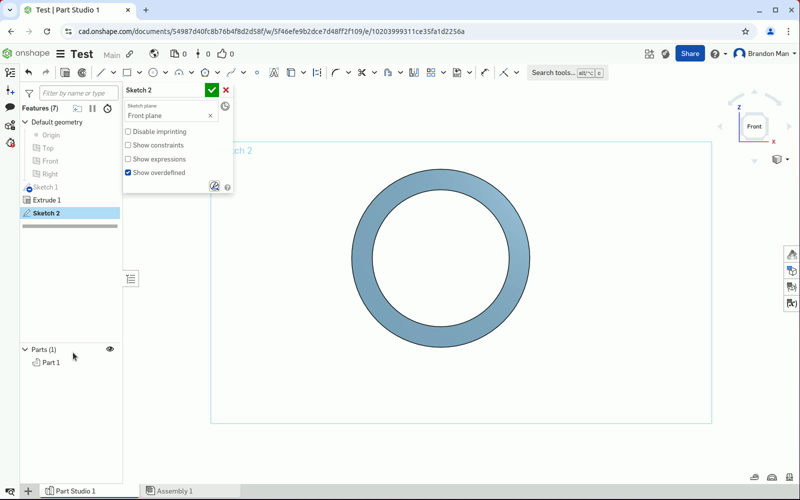
key(y)
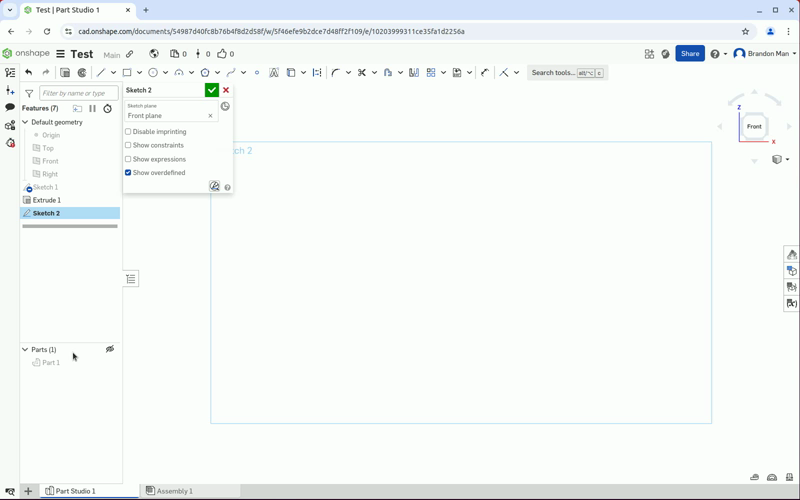
key(c)
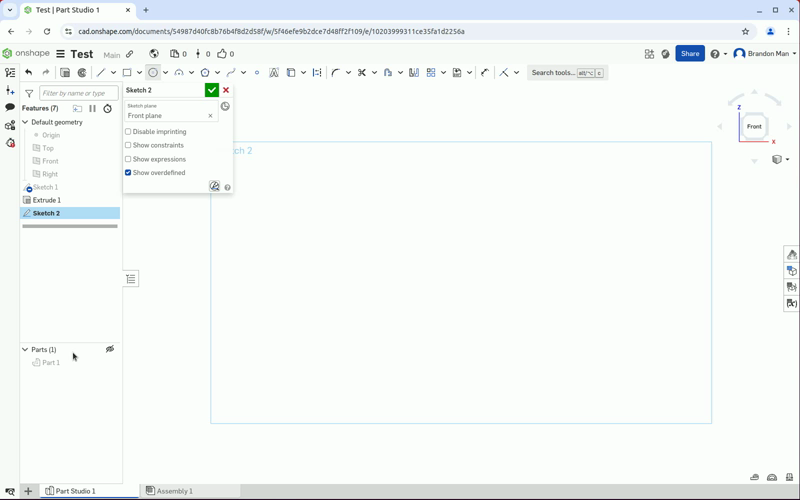
key_down(shift)
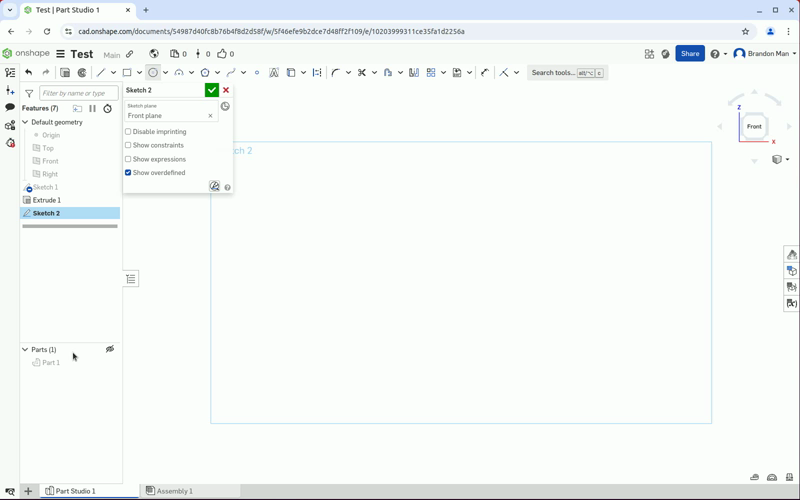
mouse_move(440, 258)
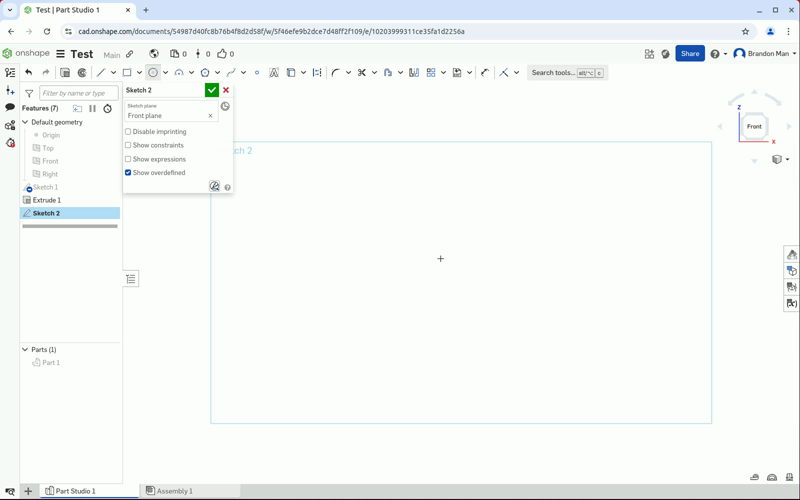
click(440, 258)
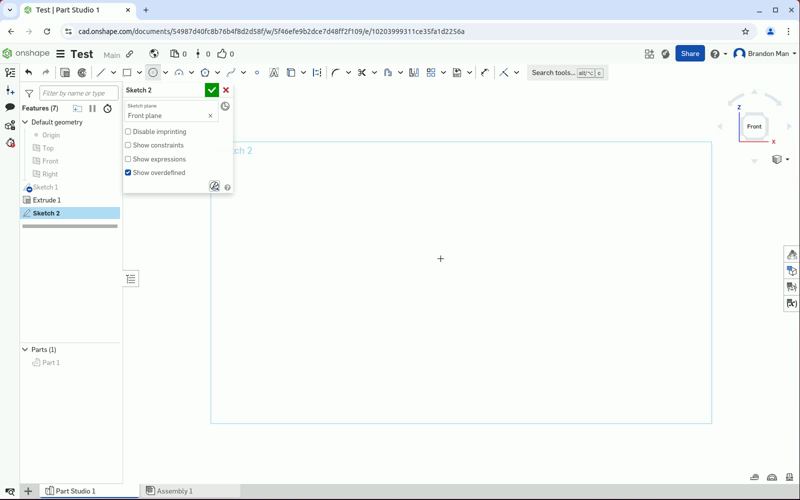
key_up(shift)
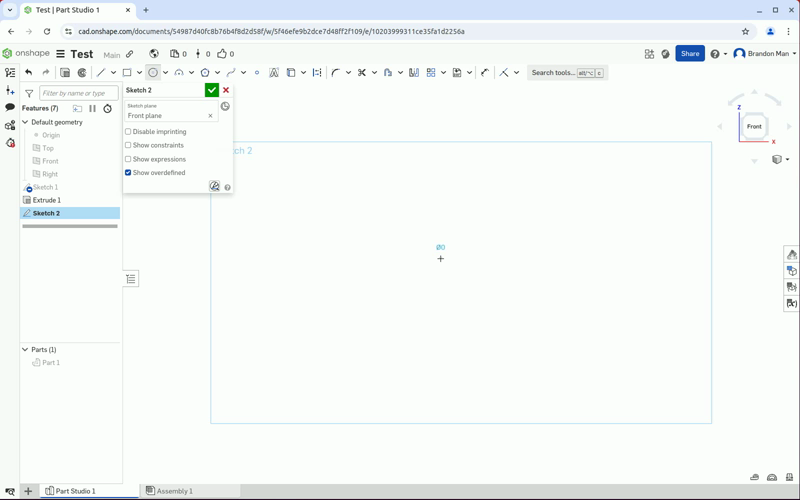
mouse_move(509, 258)
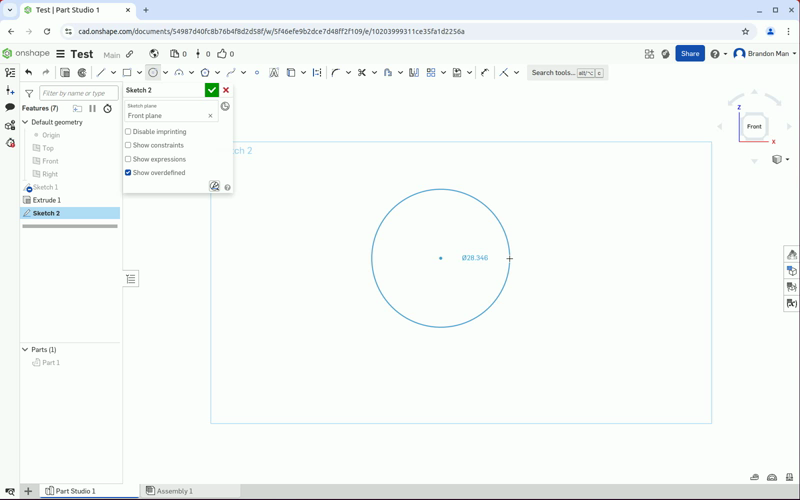
click(509, 258)
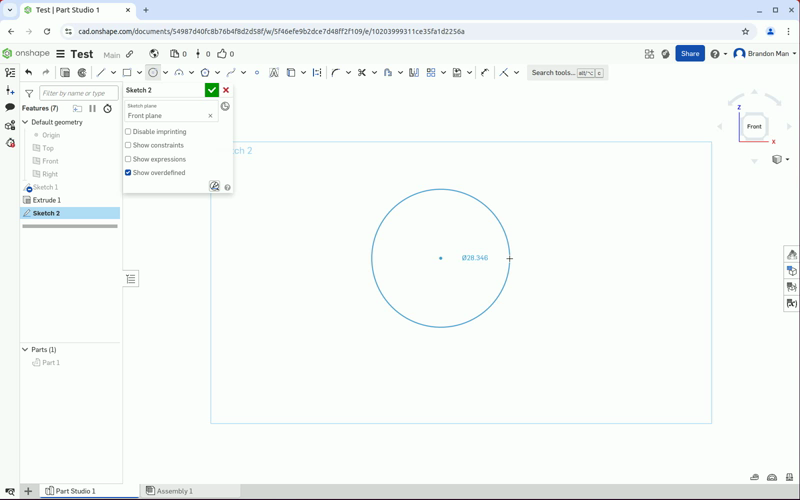
key(esc)
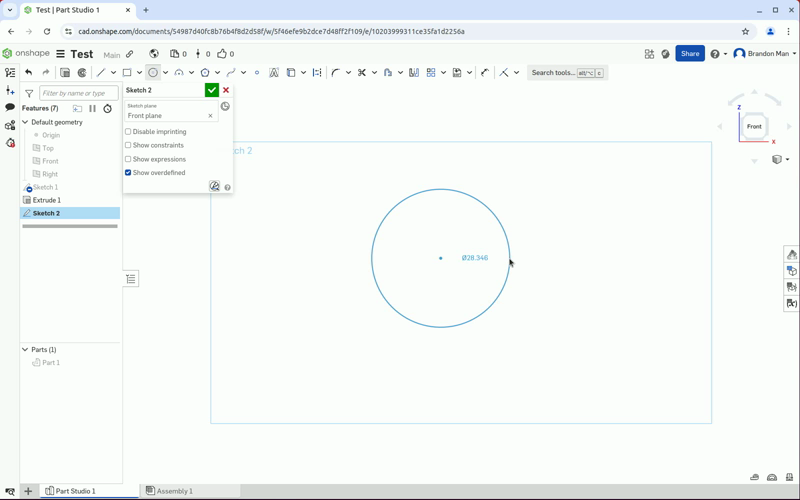
key(c)
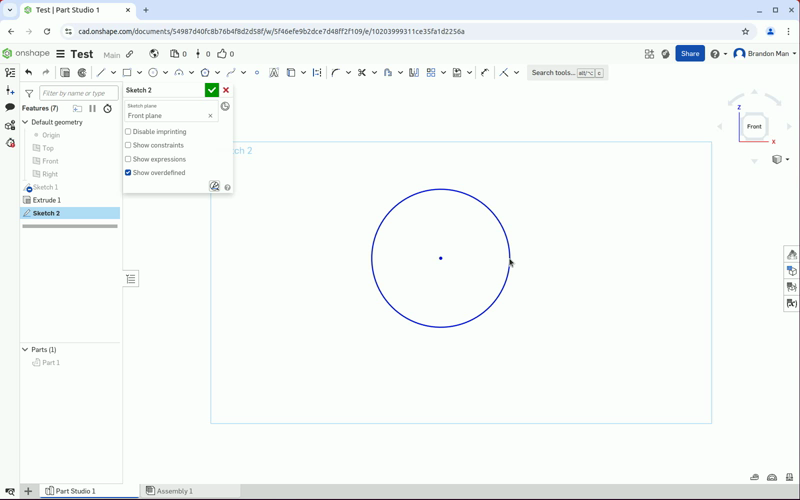
key_down(shift)
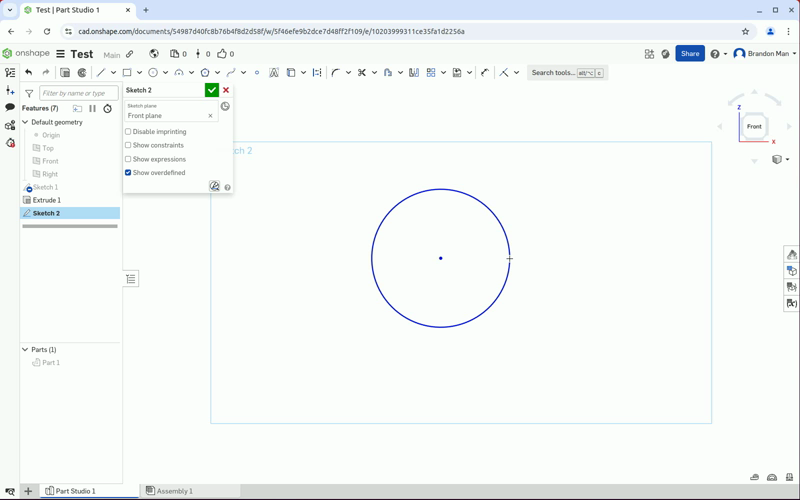
mouse_move(440, 258)
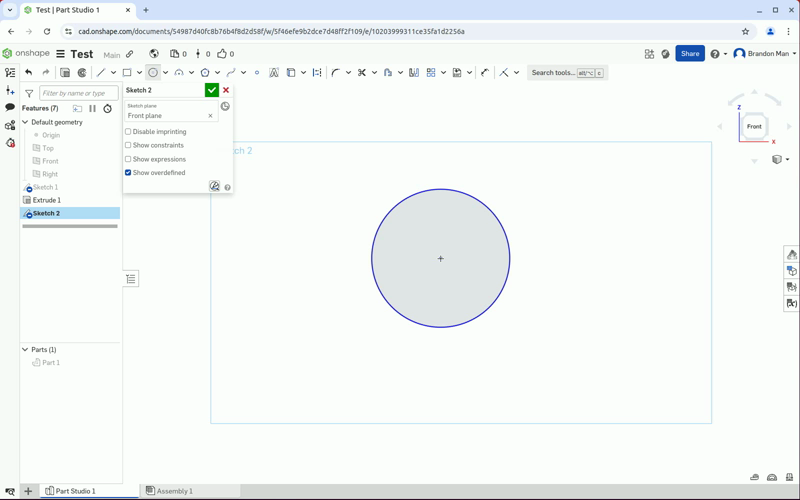
click(440, 258)
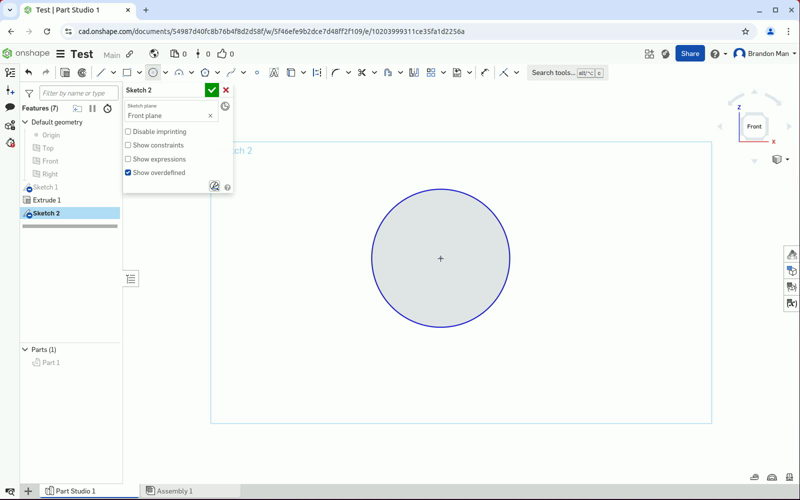
key_up(shift)
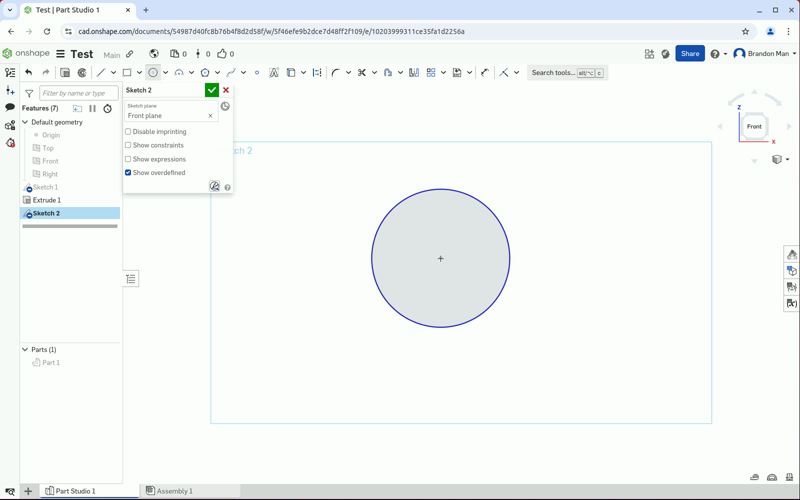
mouse_move(460, 258)
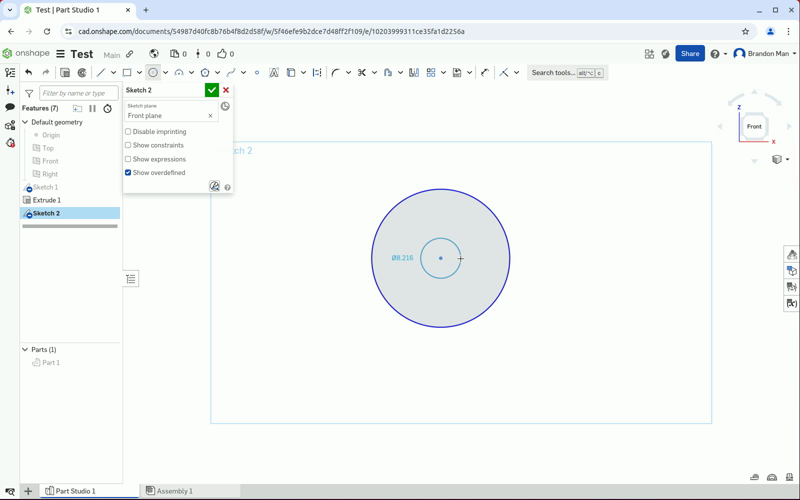
click(460, 258)
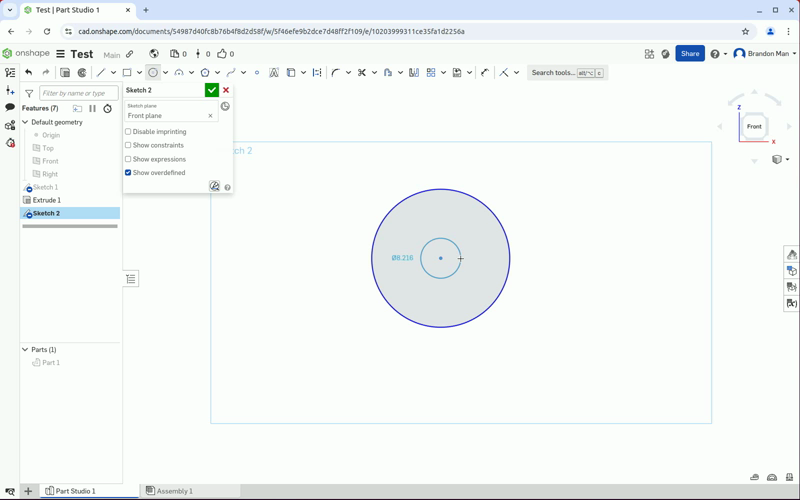
key(esc)
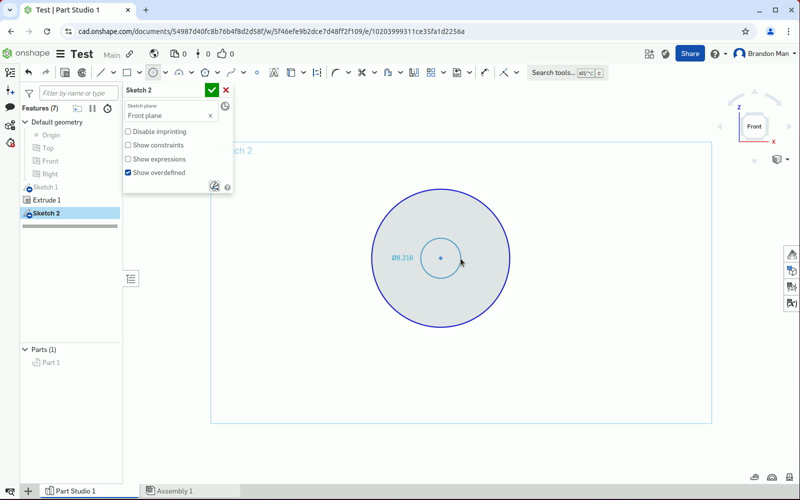
mouse_move(482, 223)
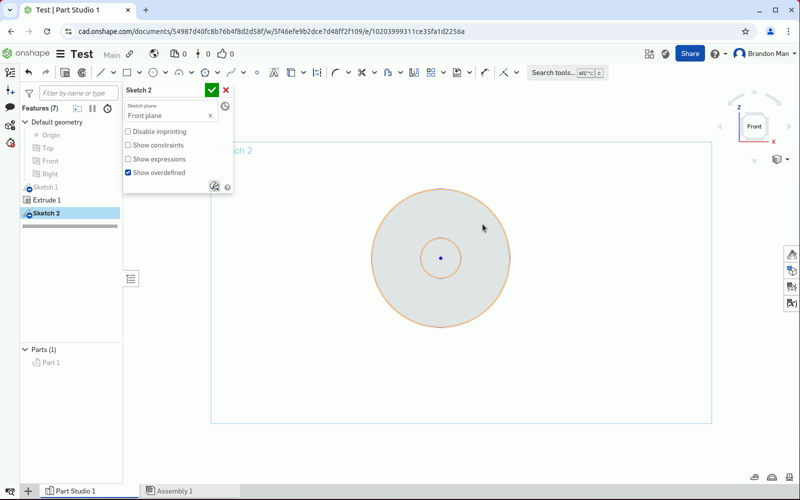
click(482, 223)
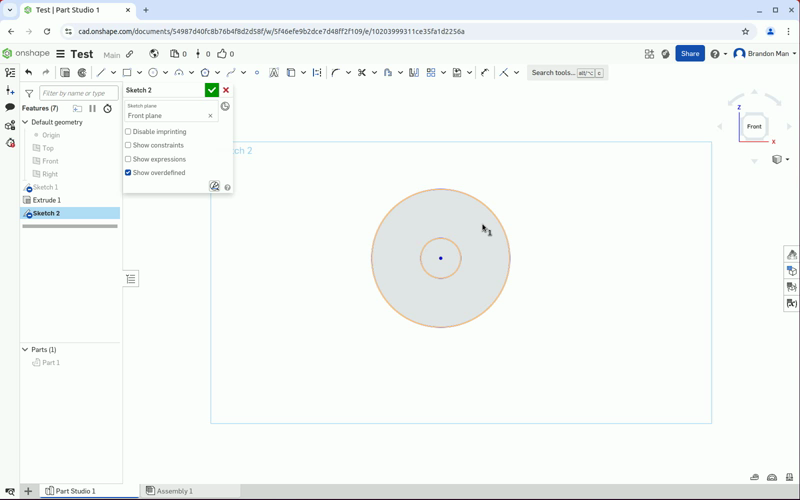
mouse_move(73, 352)
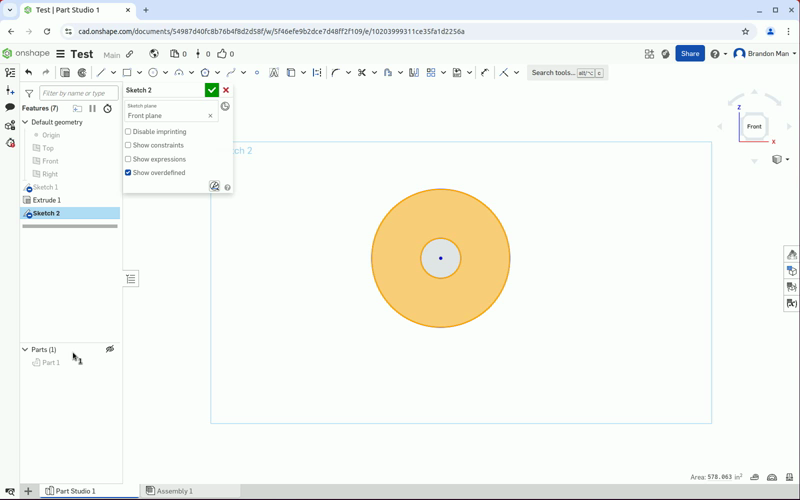
key(shift+y)
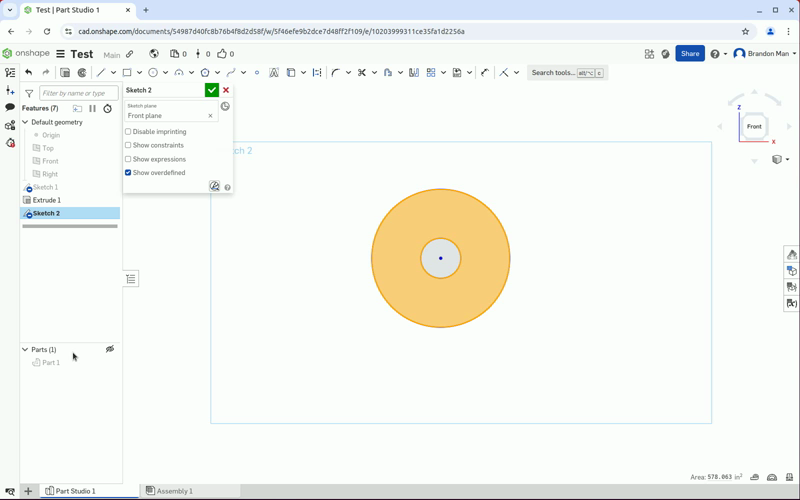
key(shift+e)
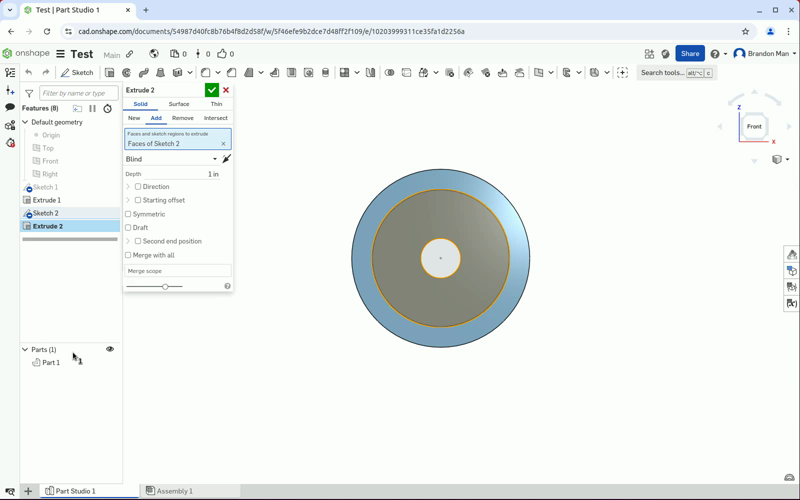
mouse_move(143, 106)
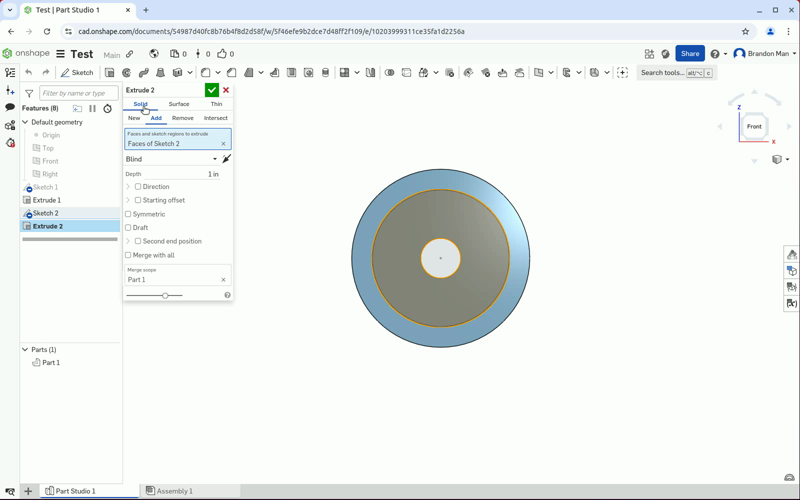
click(143, 106)
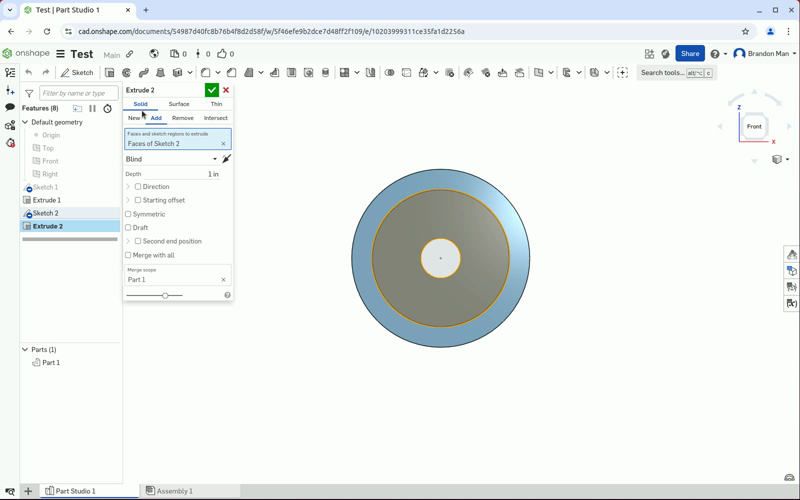
mouse_move(137, 120)
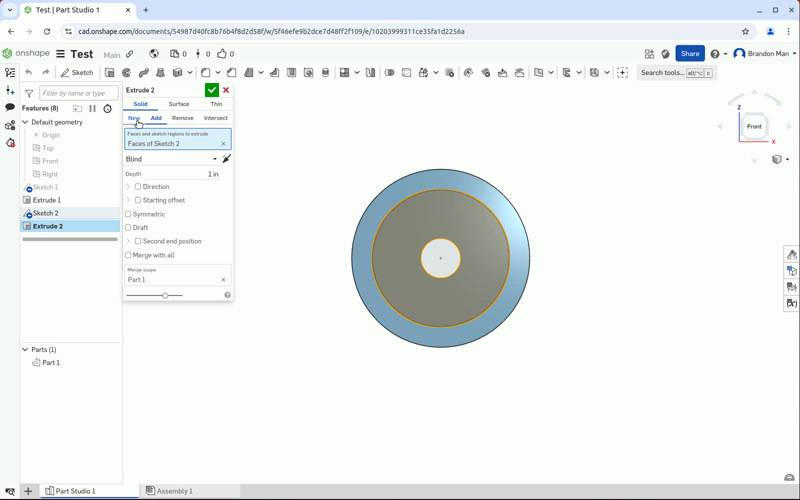
click(137, 120)
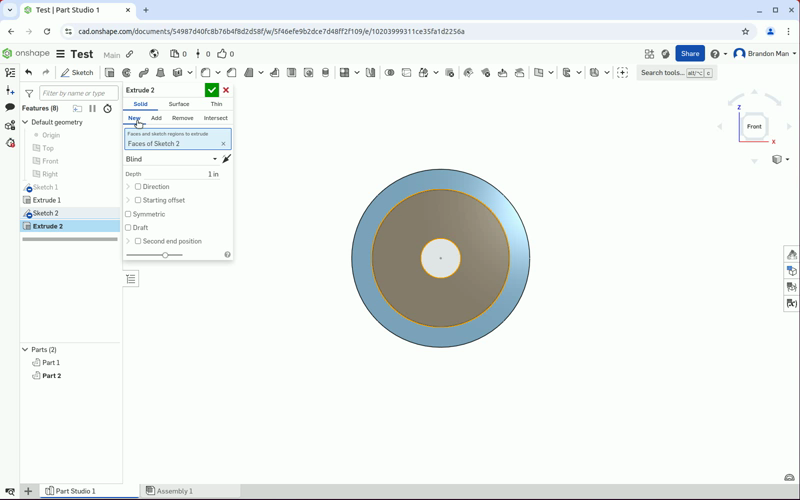
key(tab, 4)
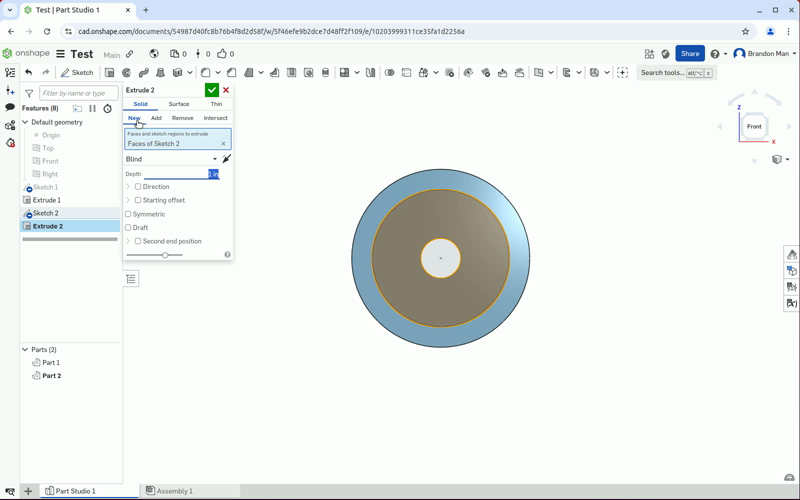
text(1.926)
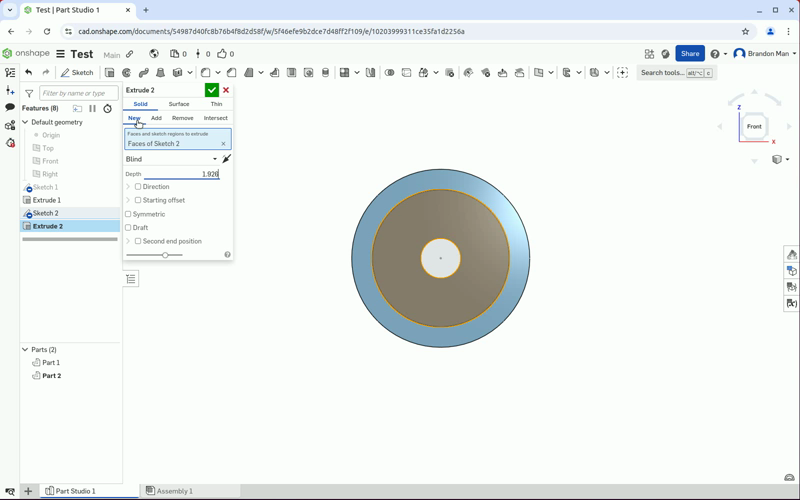
key(enter)
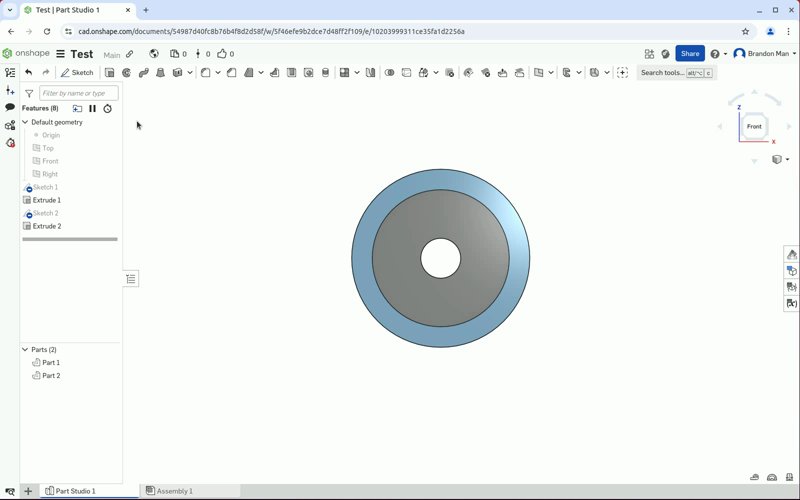
key(shift+h)
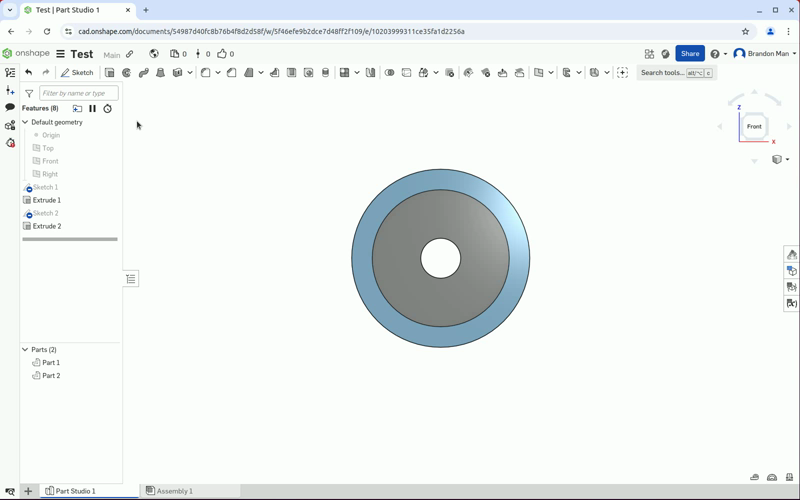
key(shift+h)
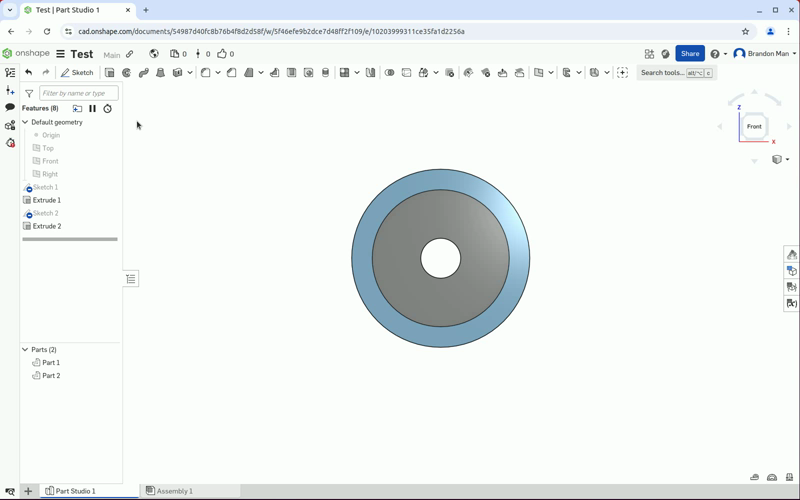
mouse_move(73, 189)
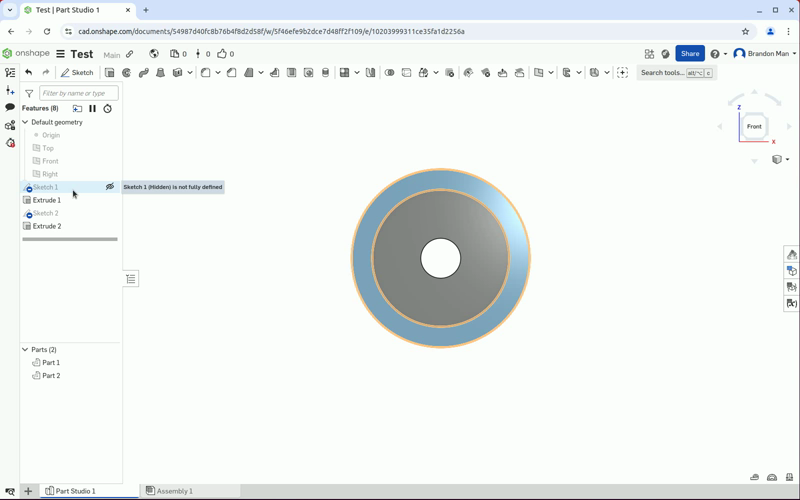
click(73, 189)
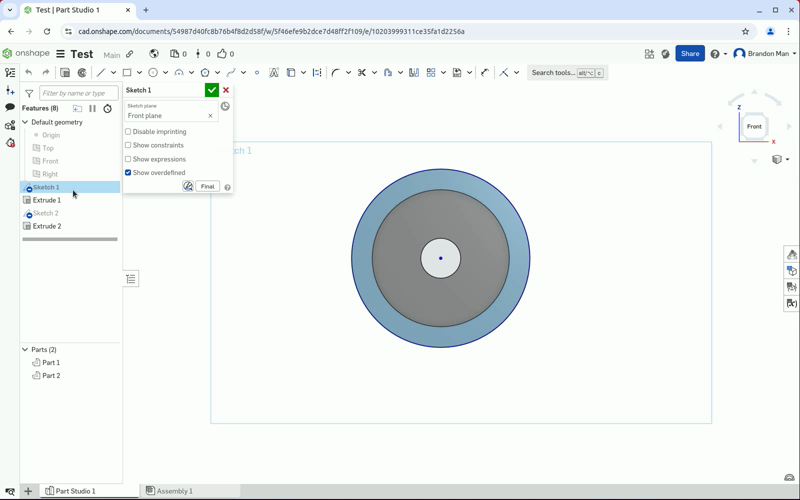
mouse_move(229, 92)
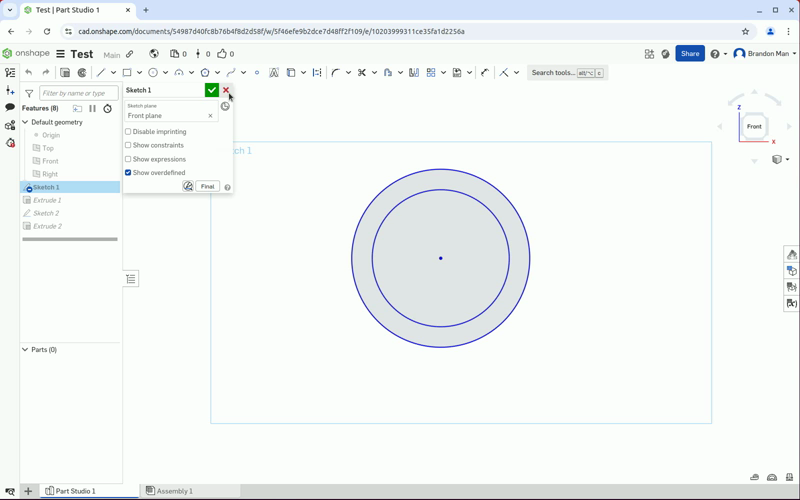
click(229, 92)
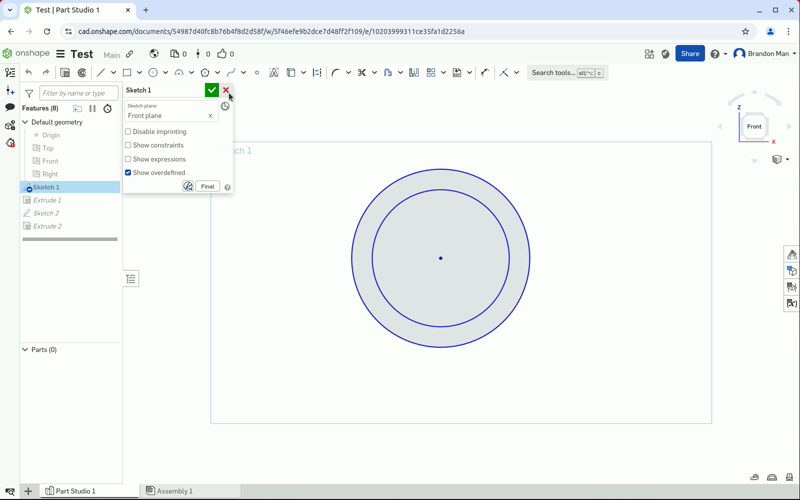
key(shift+s)
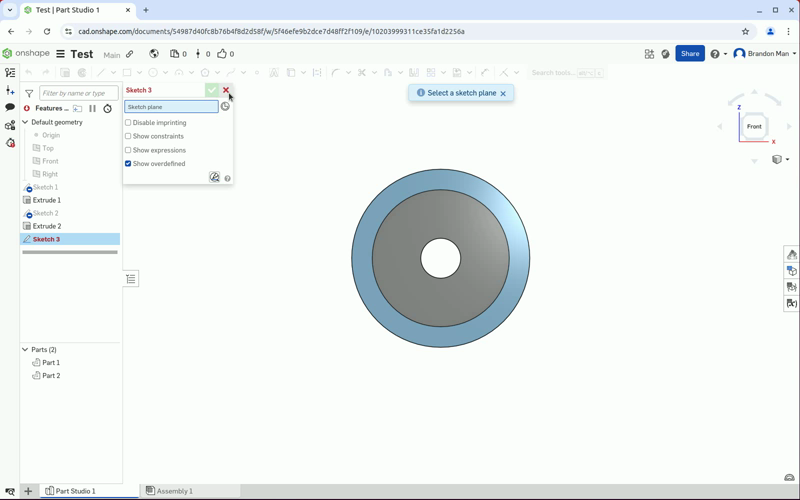
mouse_move(73, 163)
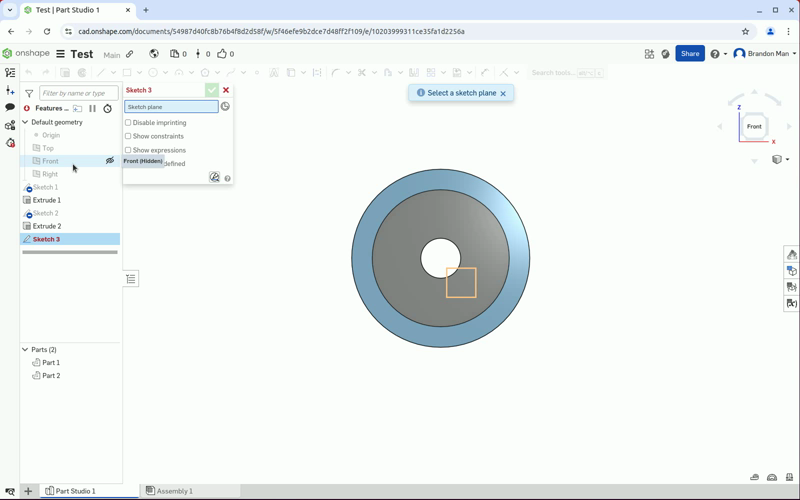
click(73, 163)
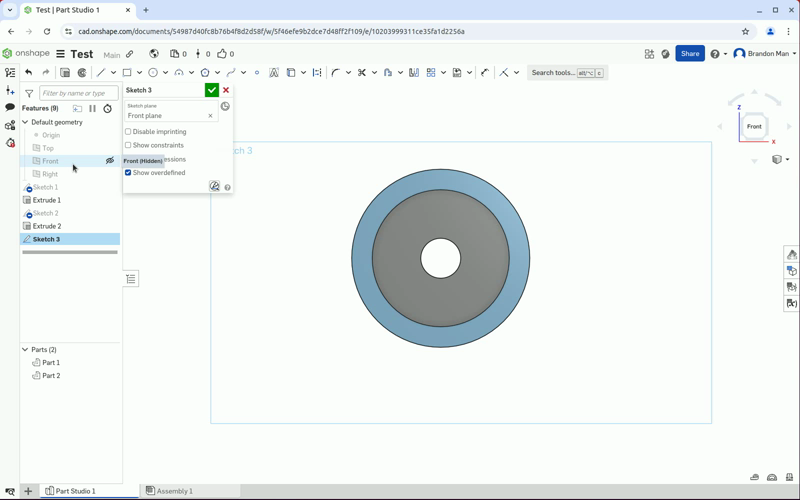
mouse_move(73, 352)
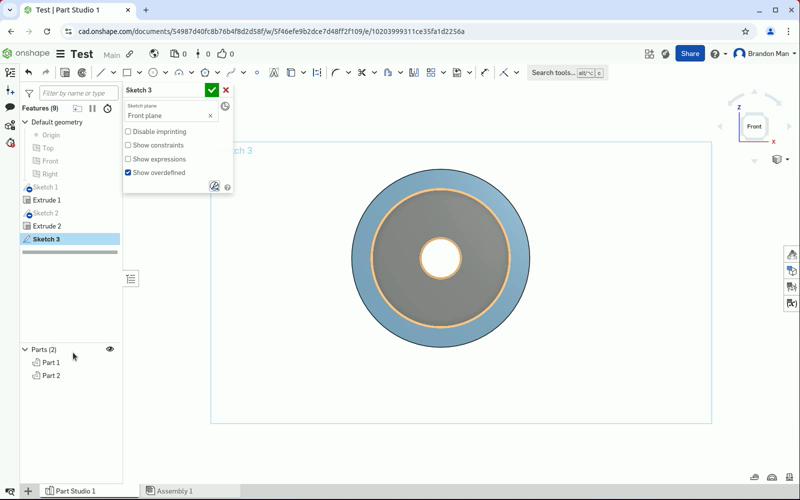
key(y)
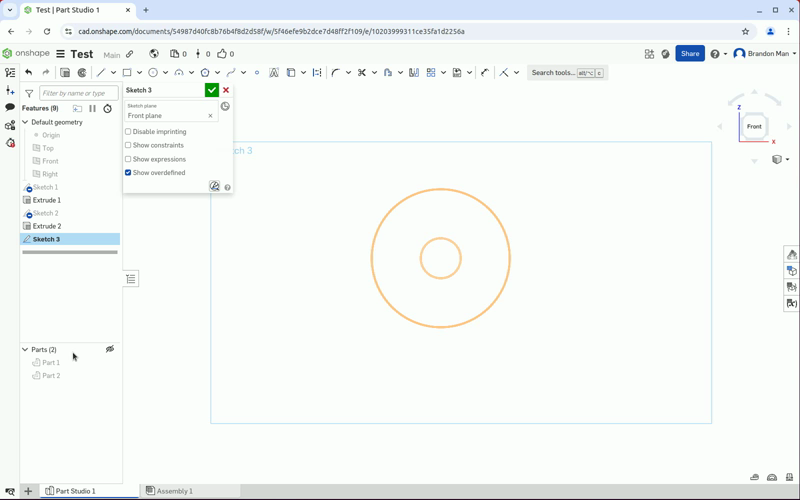
key(c)
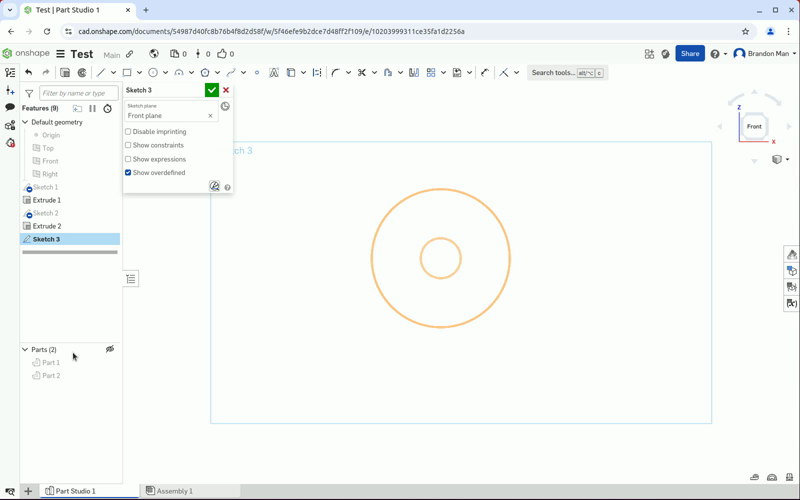
key_down(shift)
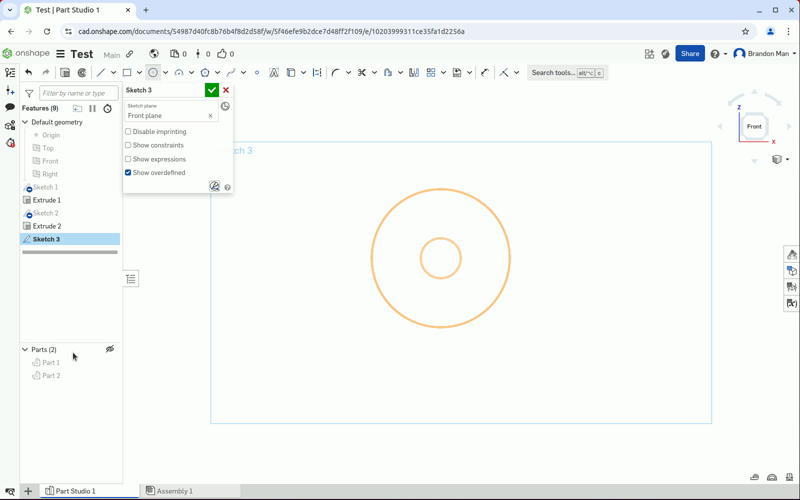
mouse_move(440, 258)
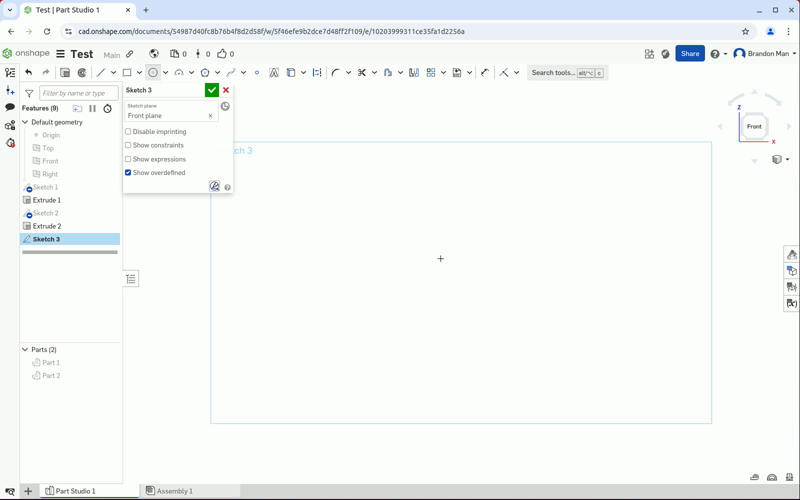
click(440, 258)
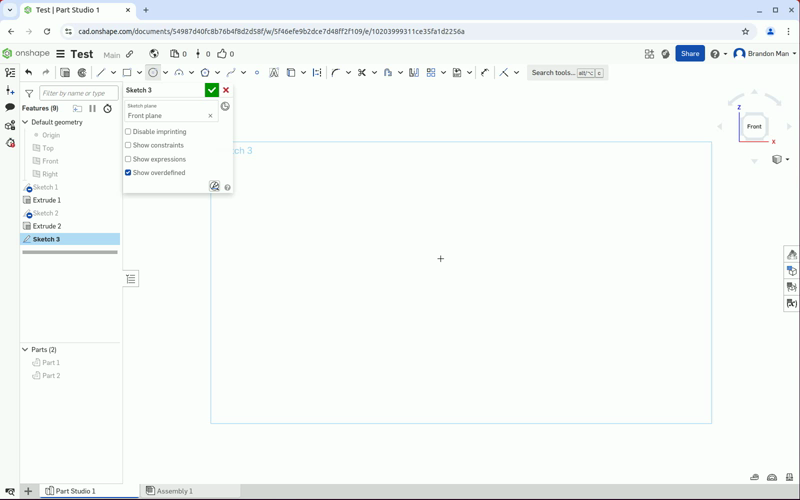
key_up(shift)
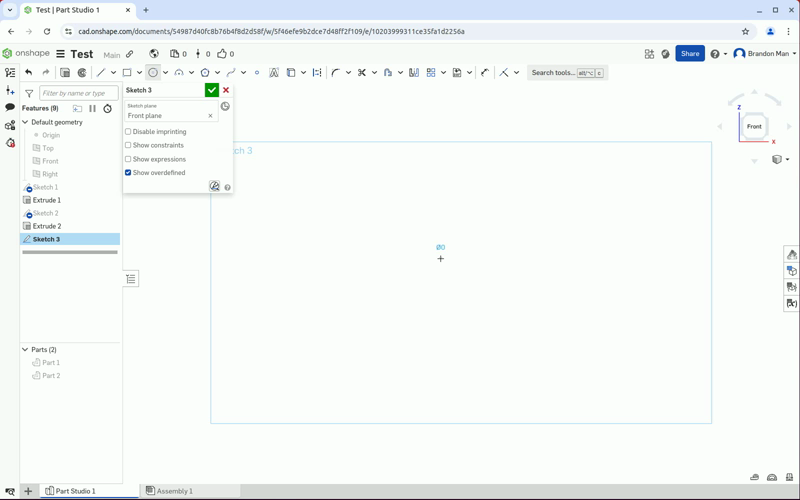
mouse_move(529, 258)
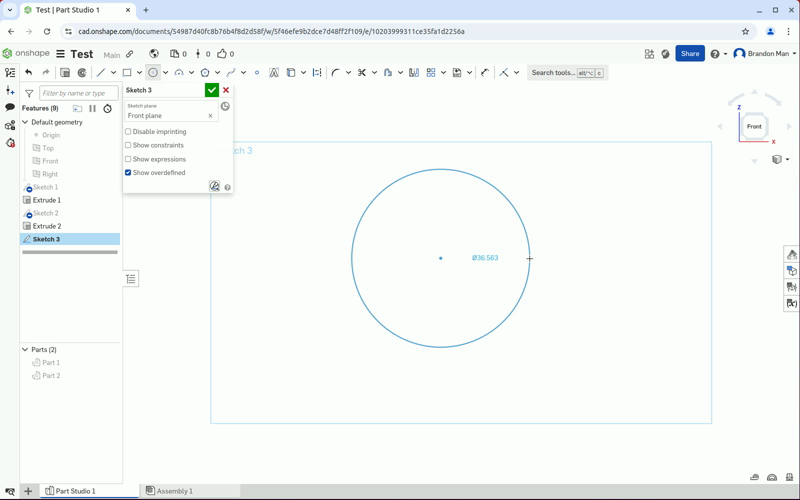
click(529, 258)
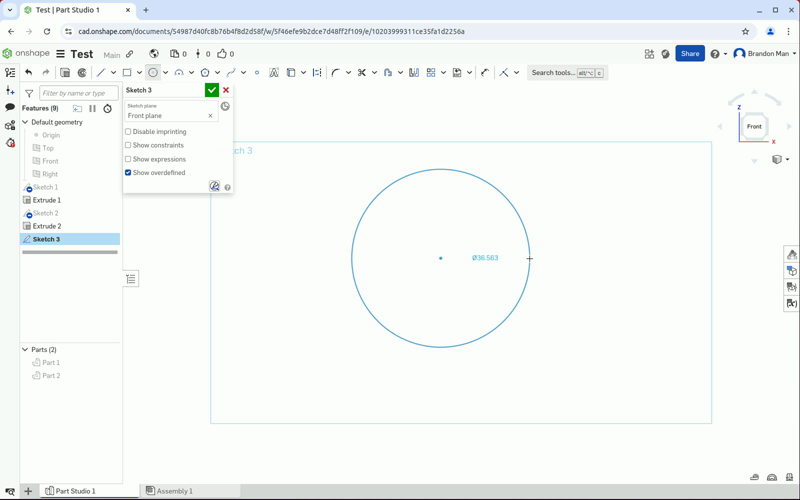
key(esc)
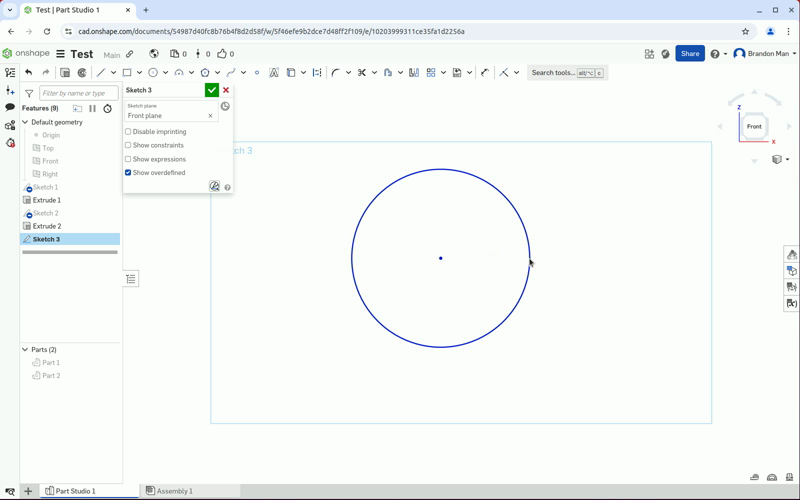
key(c)
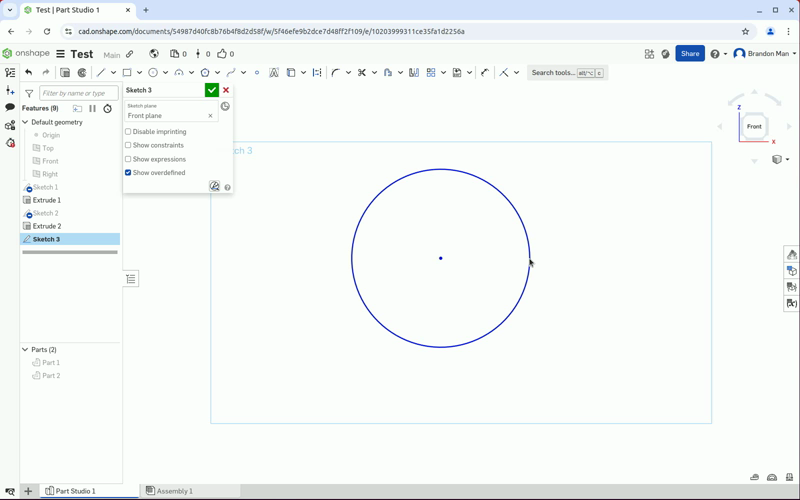
key_down(shift)
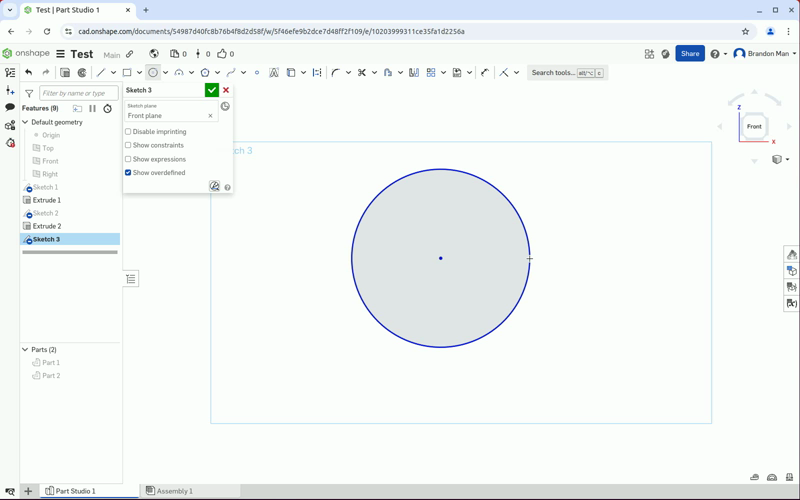
mouse_move(440, 258)
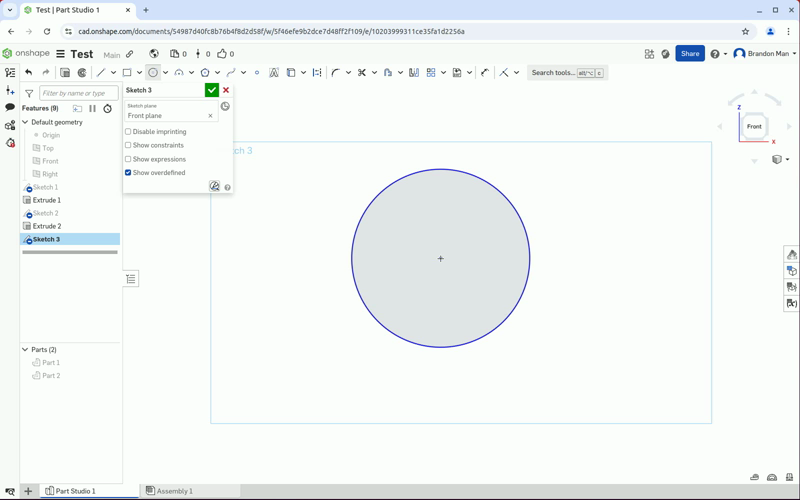
click(440, 258)
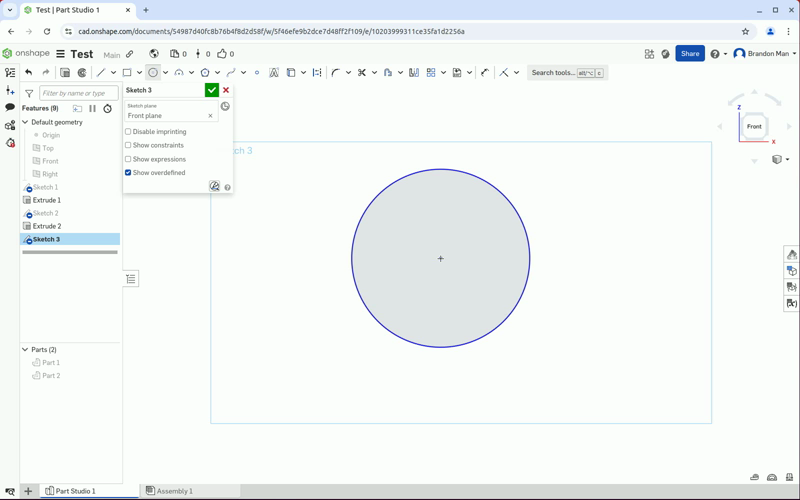
key_up(shift)
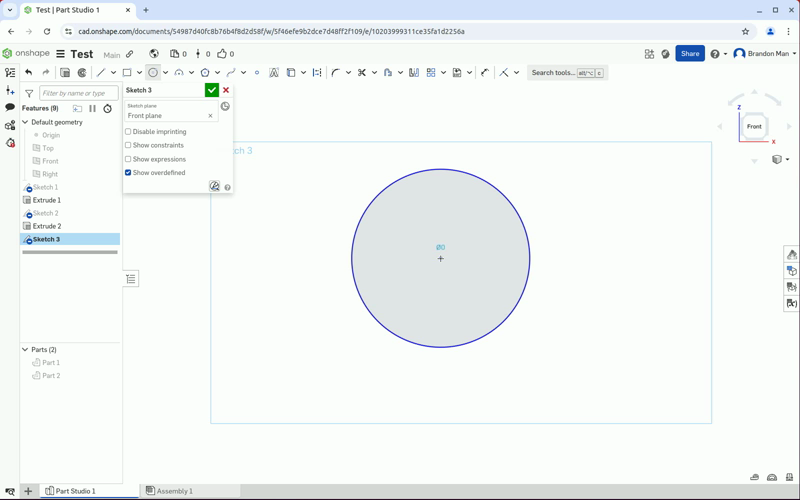
mouse_move(509, 258)
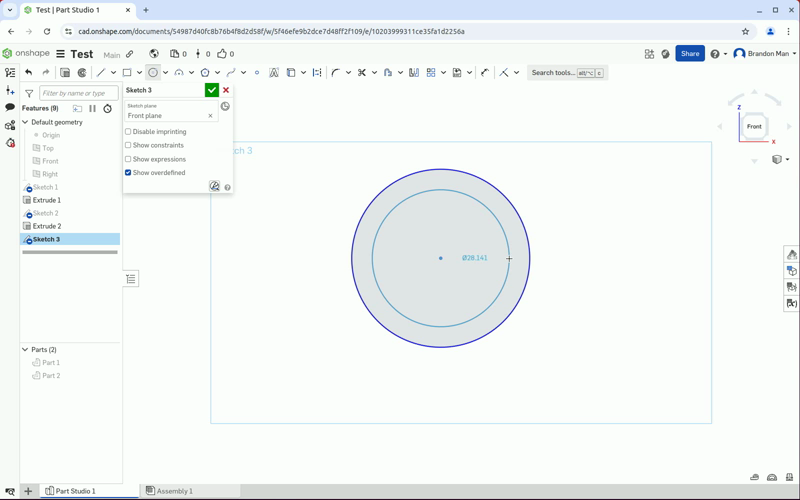
click(509, 258)
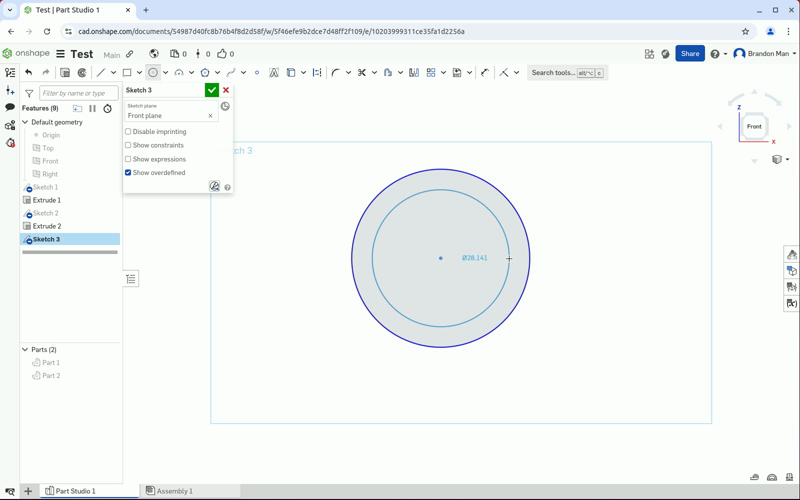
key(esc)
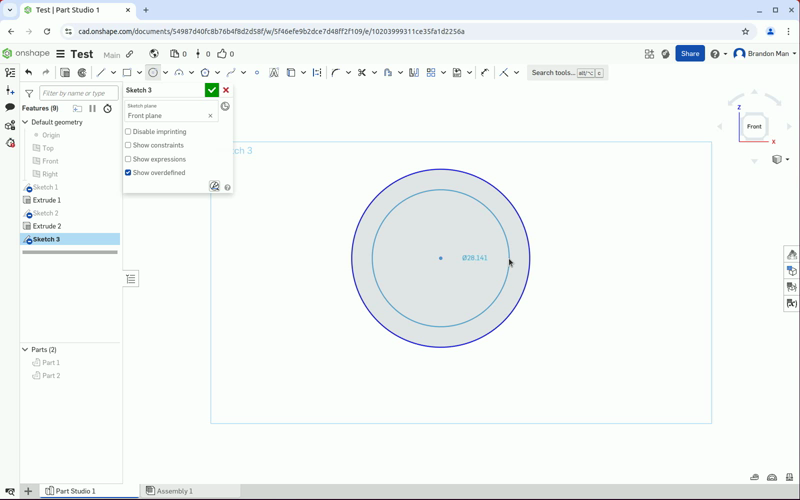
mouse_move(385, 201)
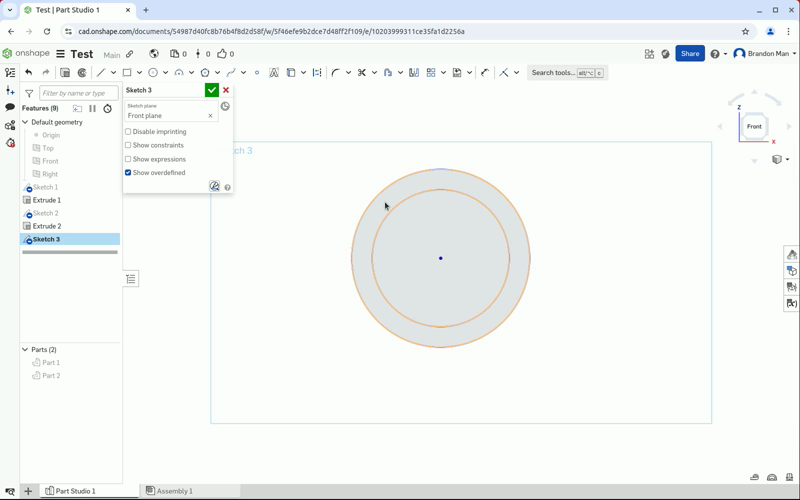
click(385, 201)
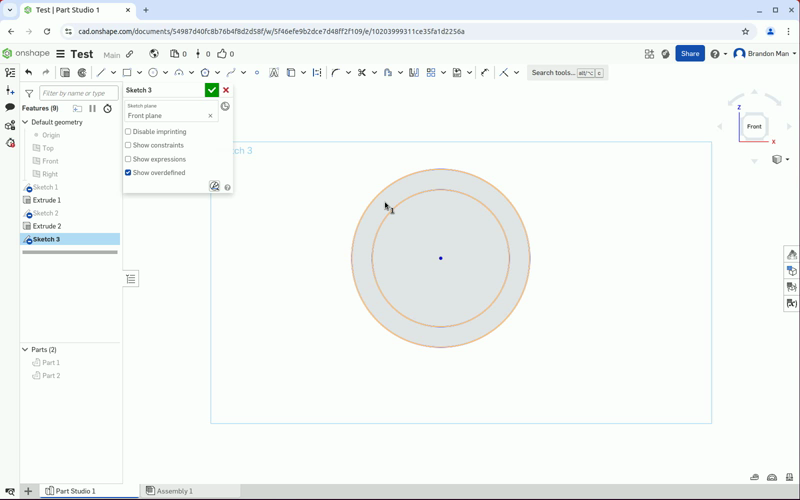
mouse_move(73, 352)
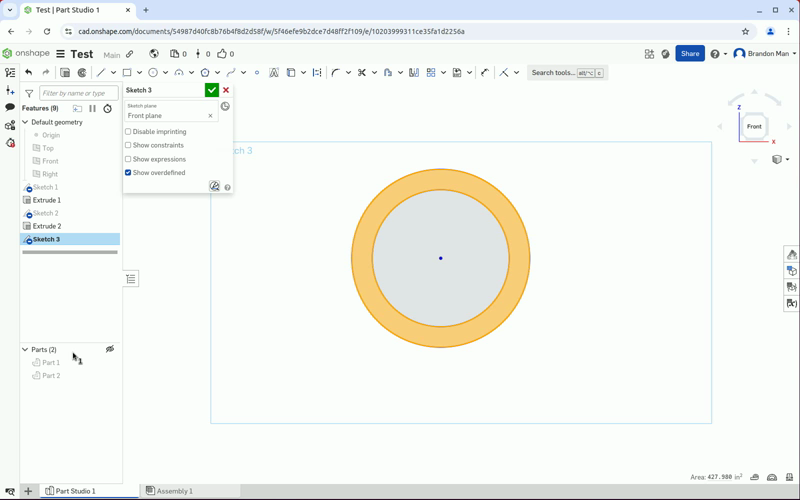
key(shift+y)
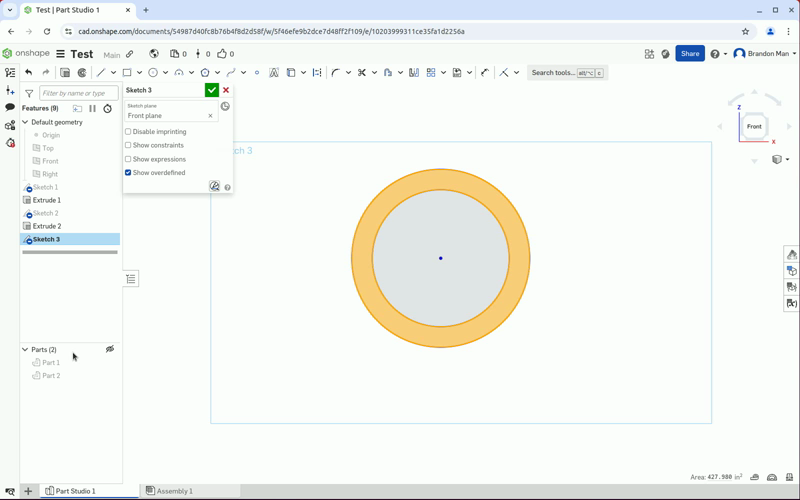
key(shift+e)
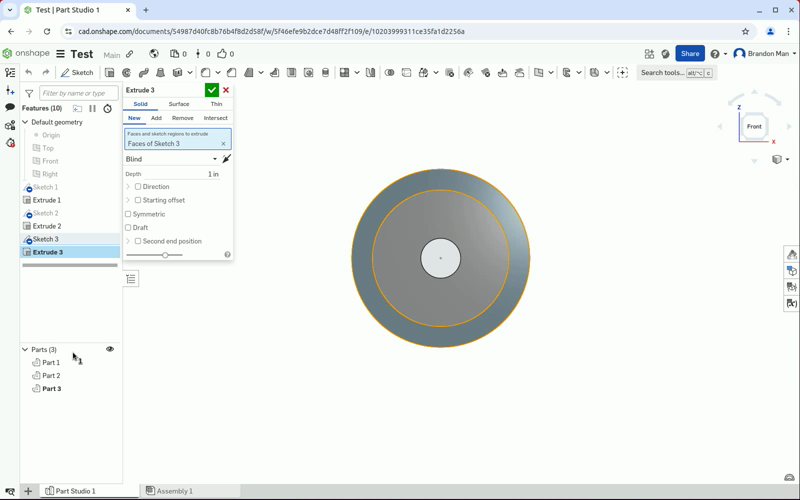
mouse_move(143, 106)
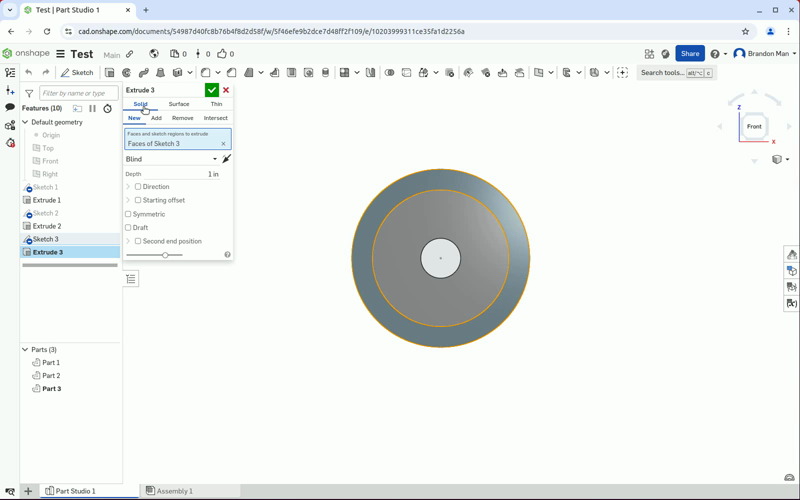
click(143, 106)
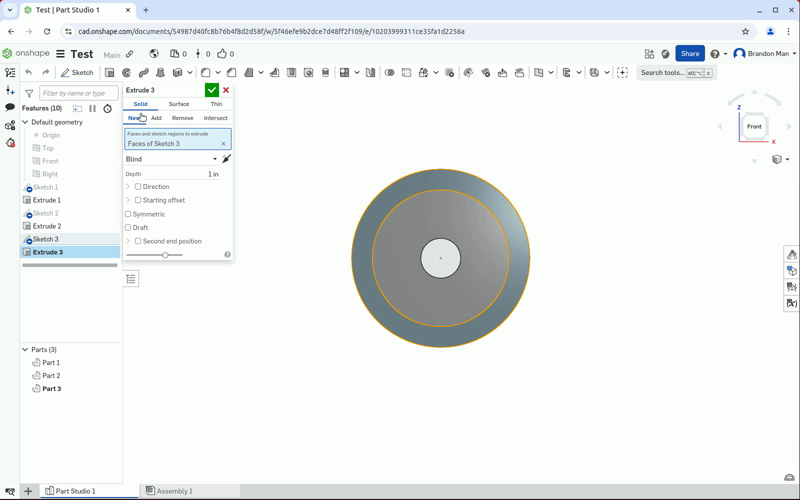
mouse_move(137, 120)
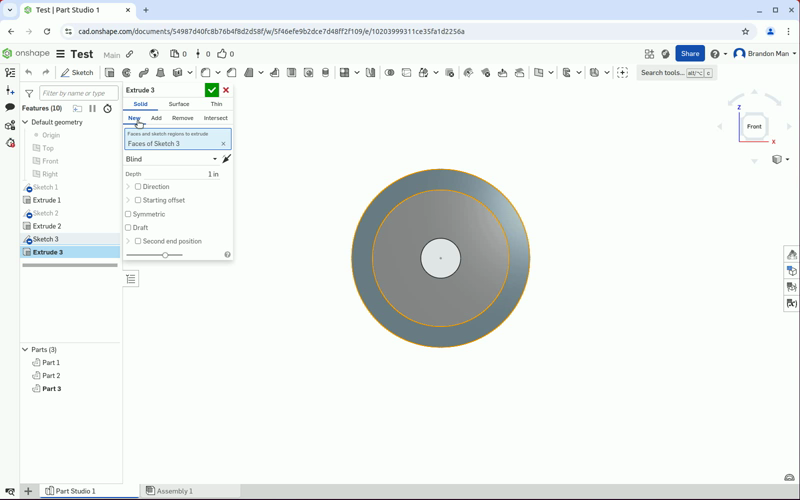
click(137, 120)
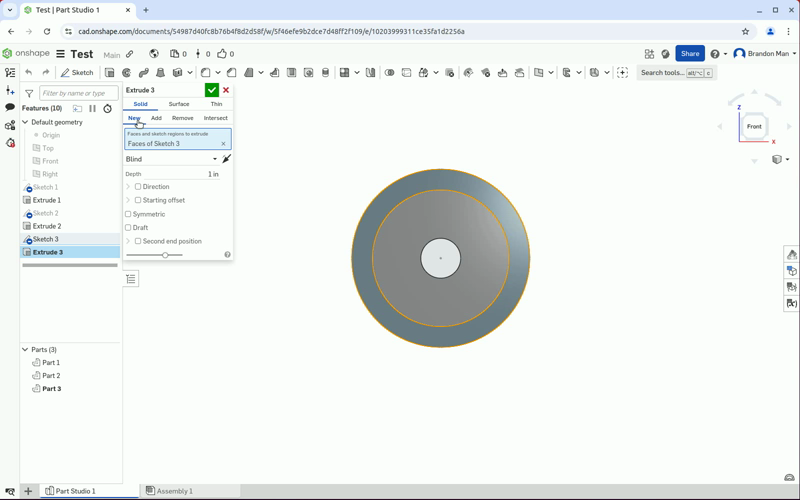
key(tab, 4)
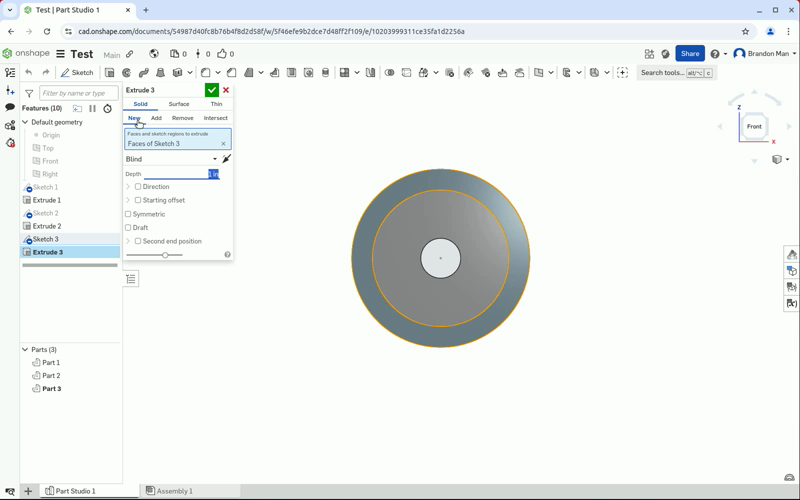
text(-4.092)
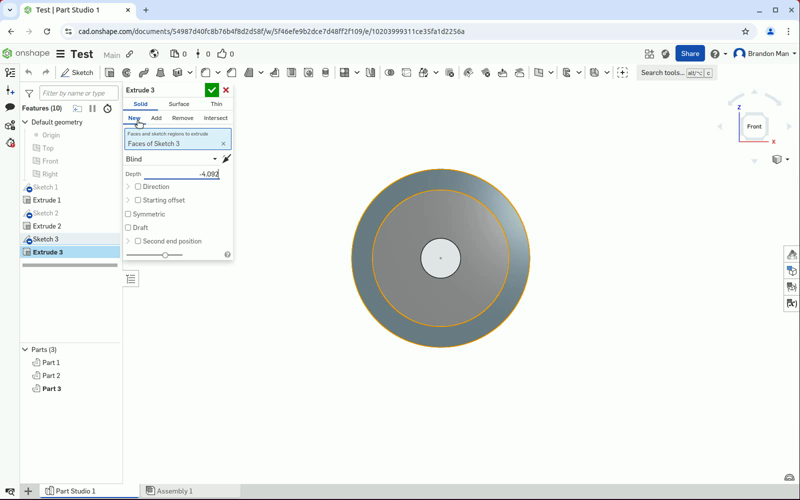
key(enter)
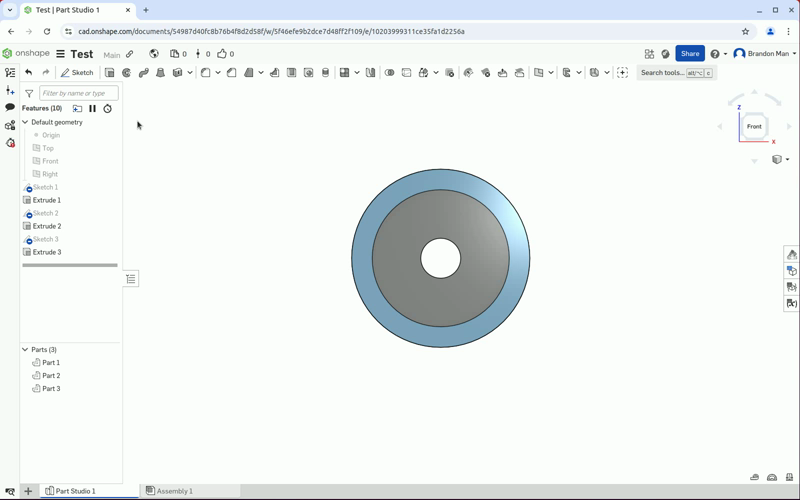
key(shift+h)
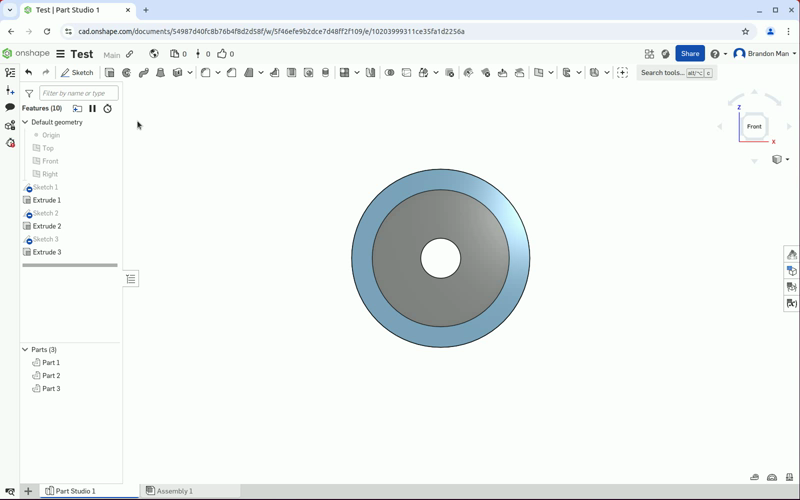
key(shift+h)
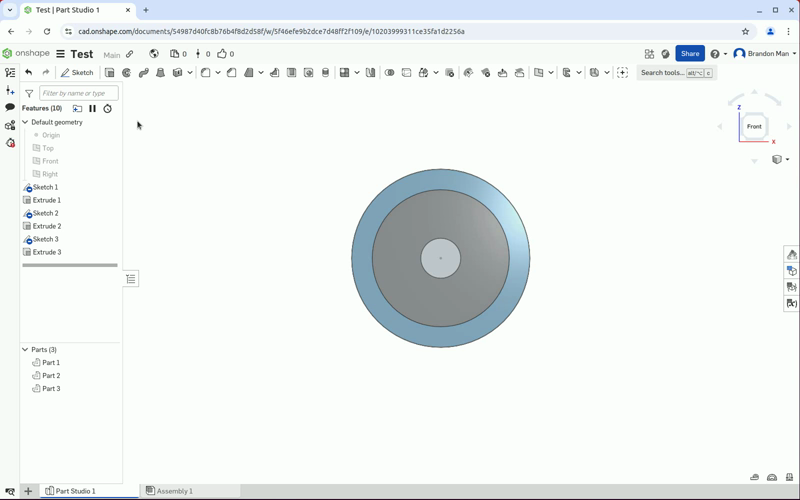
key(shift+7)
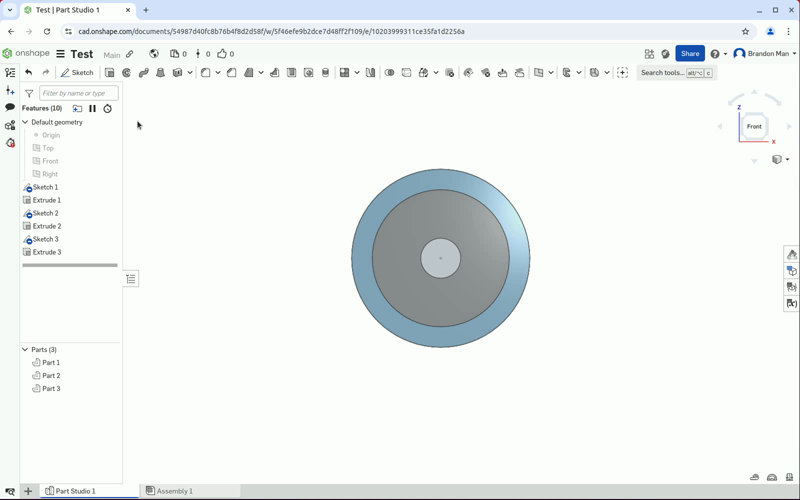
key(left, 2)
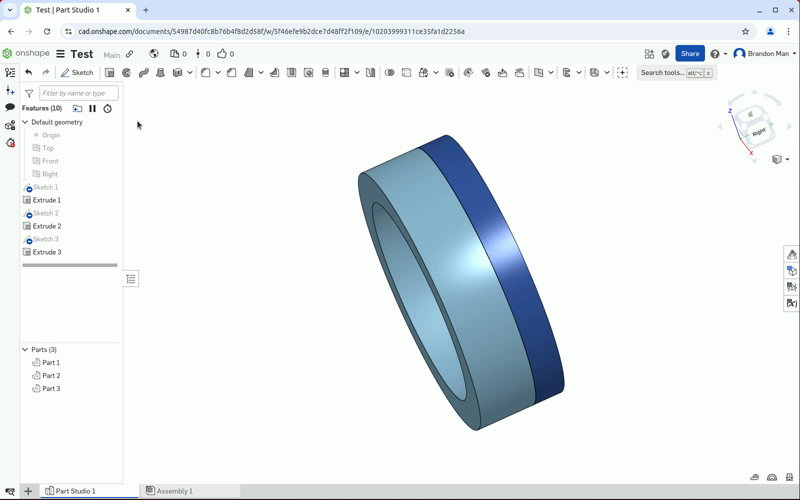
key(down, 2)
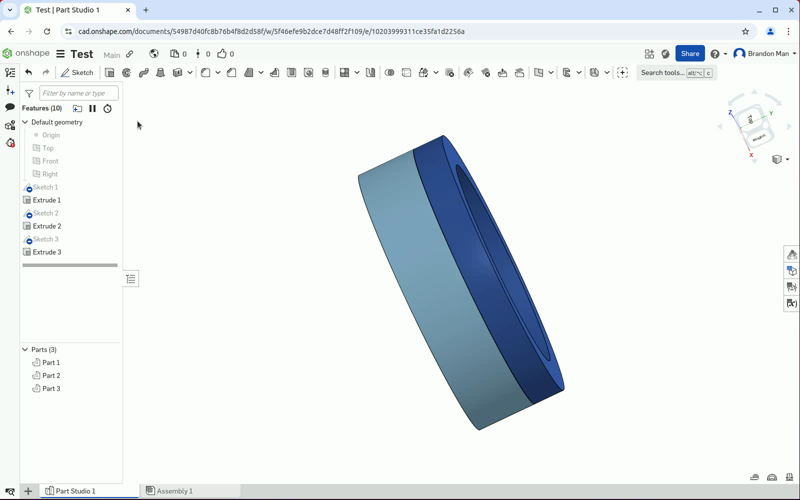
key(up, 2)
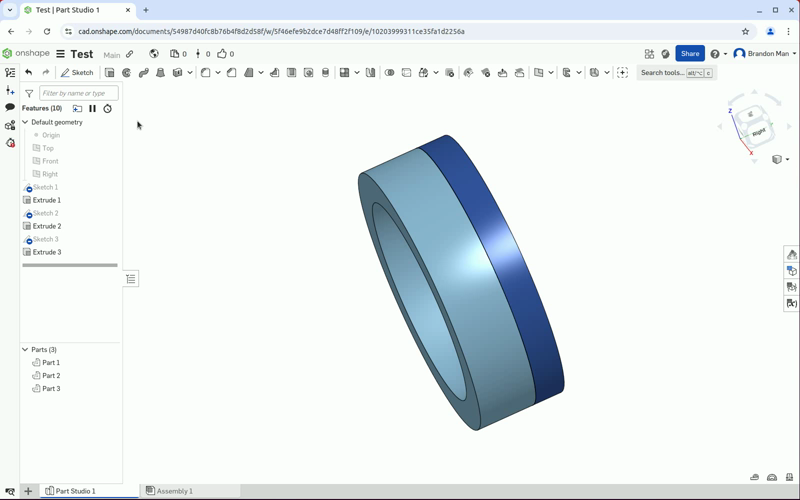
key(right, 2)
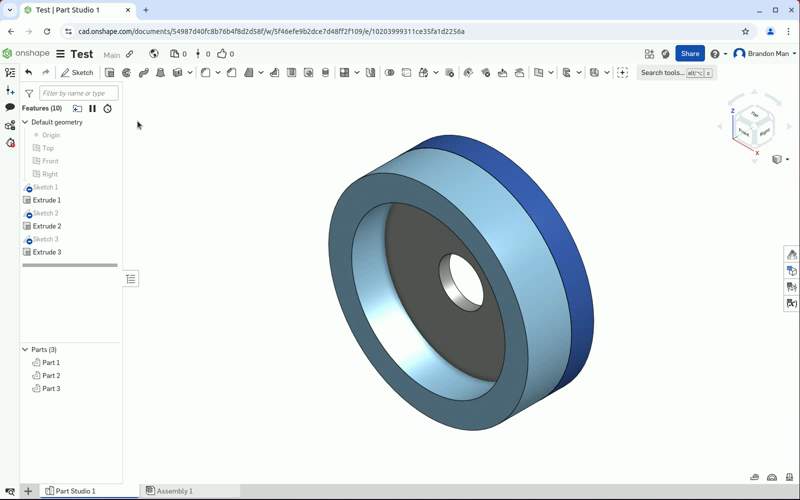
mouse_move(73, 189)
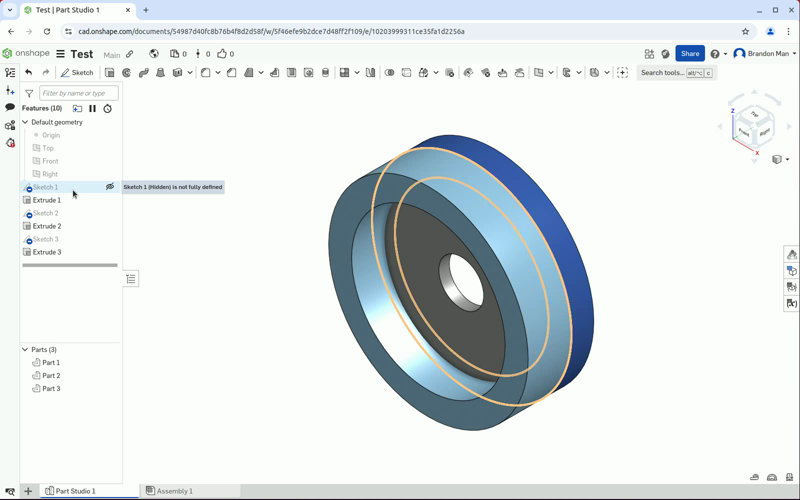
click(73, 189)